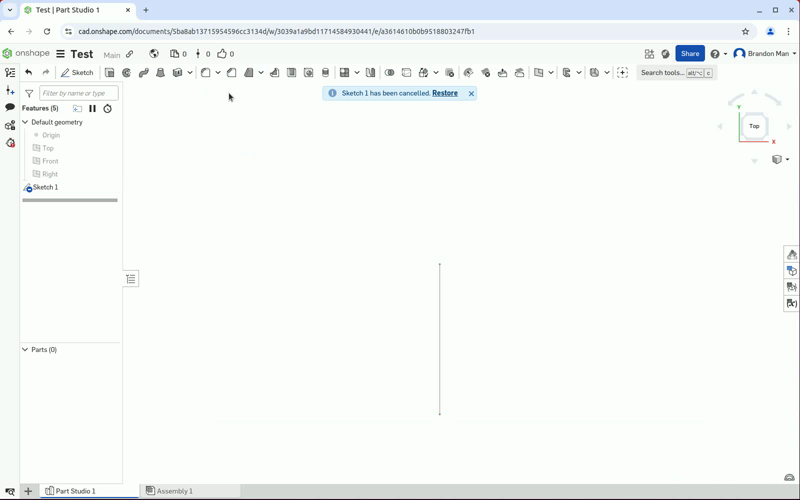
key(shift+h)
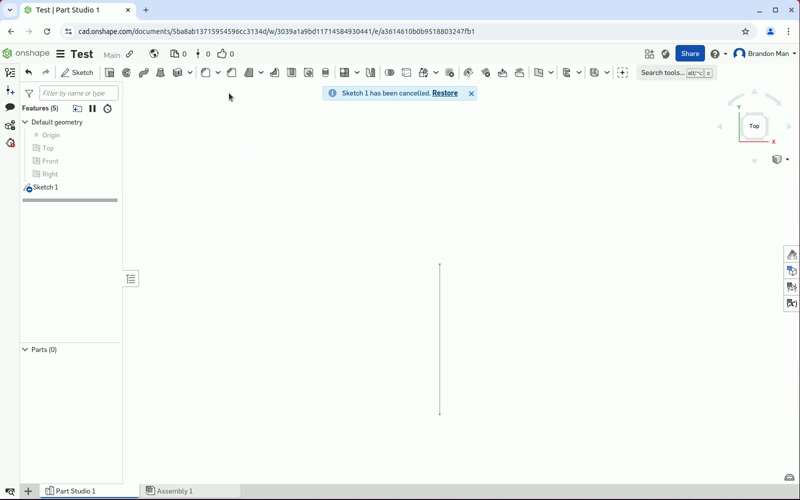
key(shift+s)
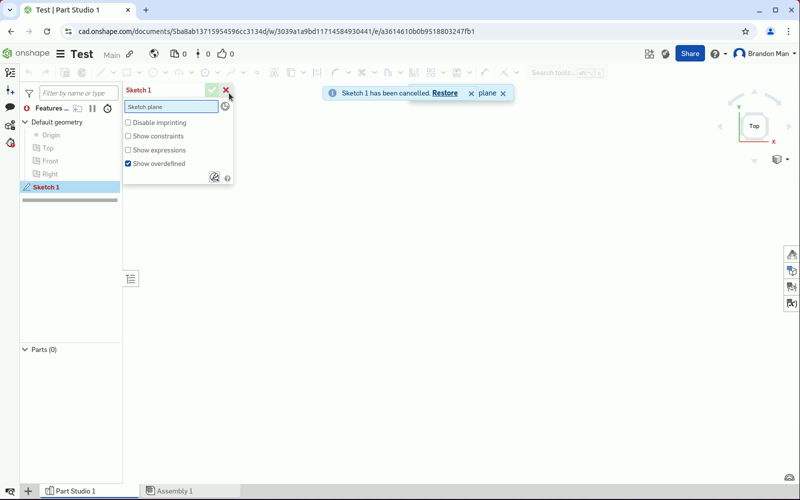
mouse_move(73, 150)
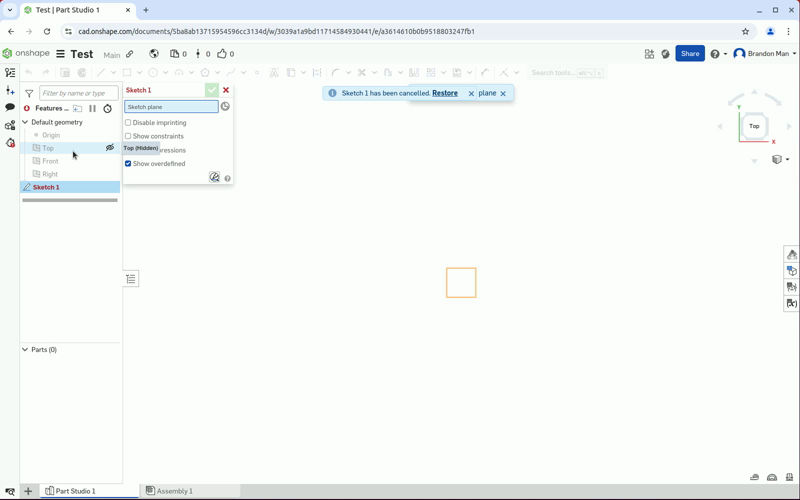
click(73, 150)
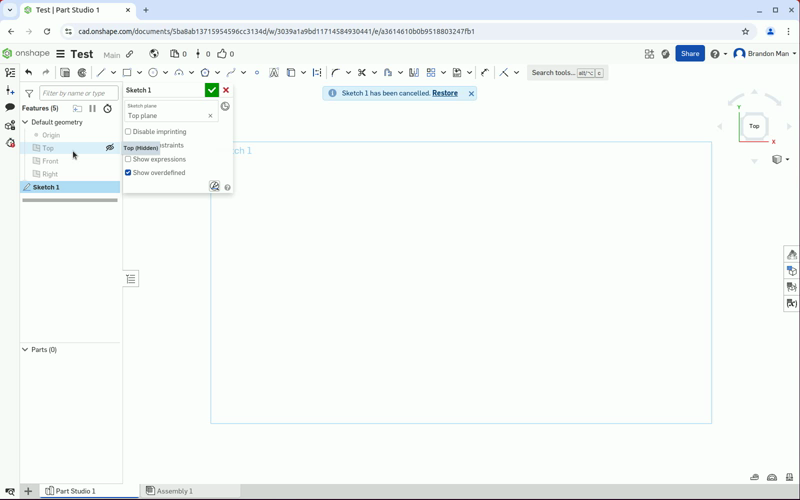
mouse_move(73, 352)
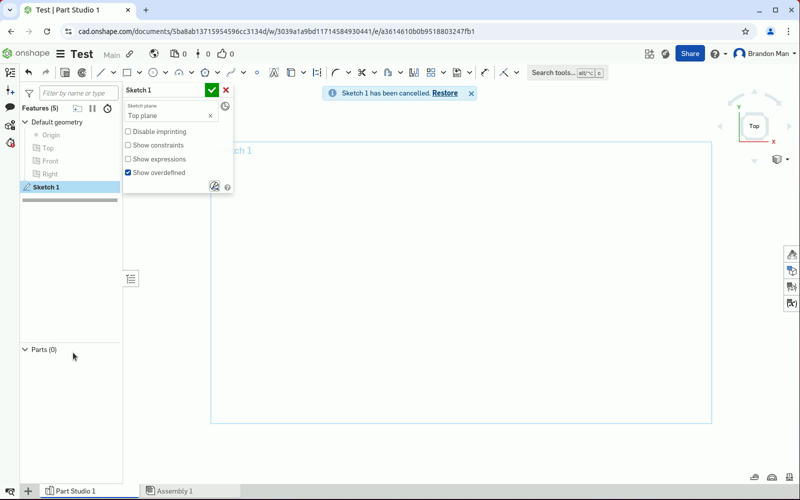
key(y)
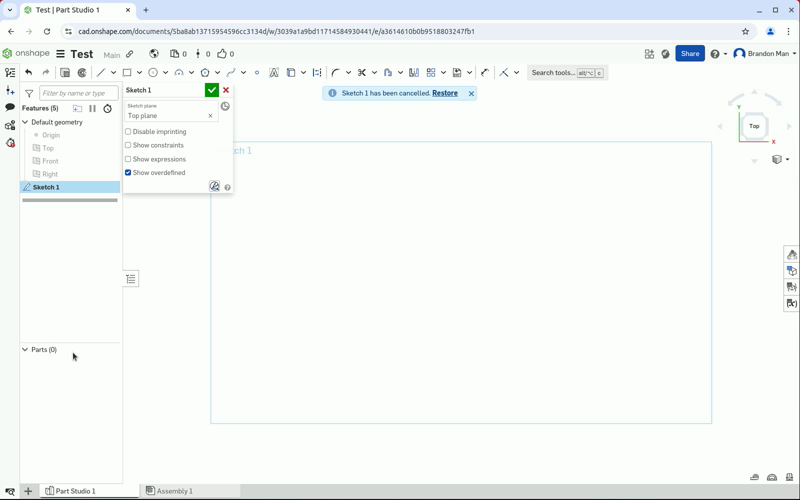
key(c)
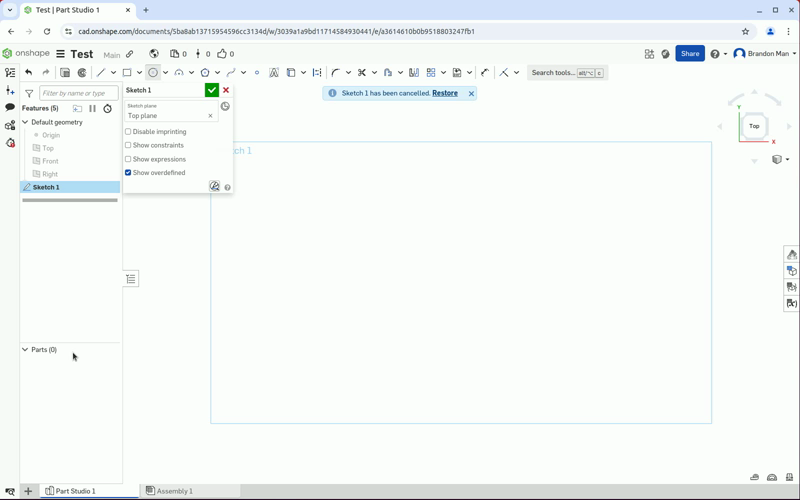
key_down(shift)
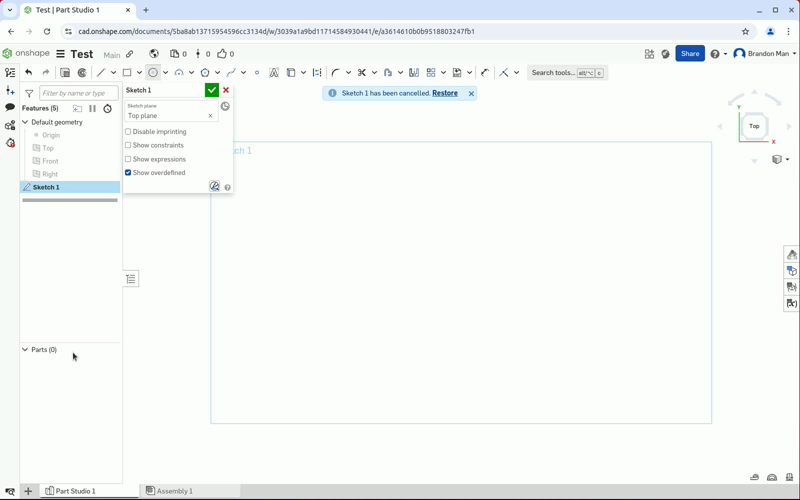
mouse_move(461, 282)
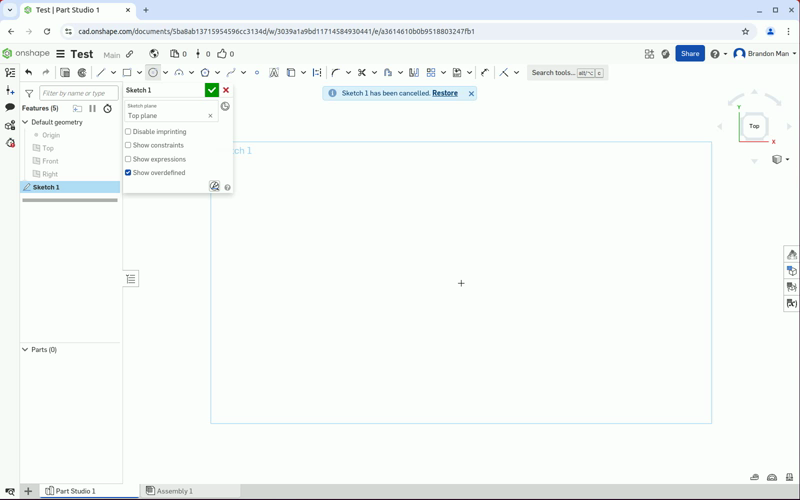
click(461, 282)
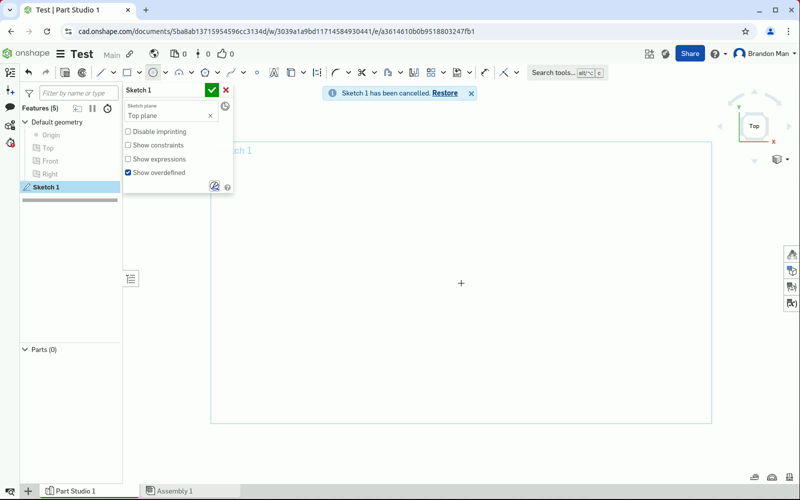
key_up(shift)
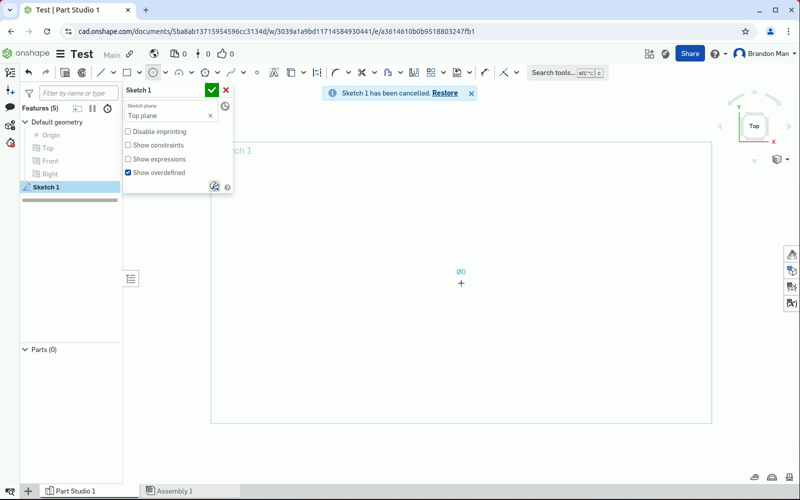
mouse_move(574, 282)
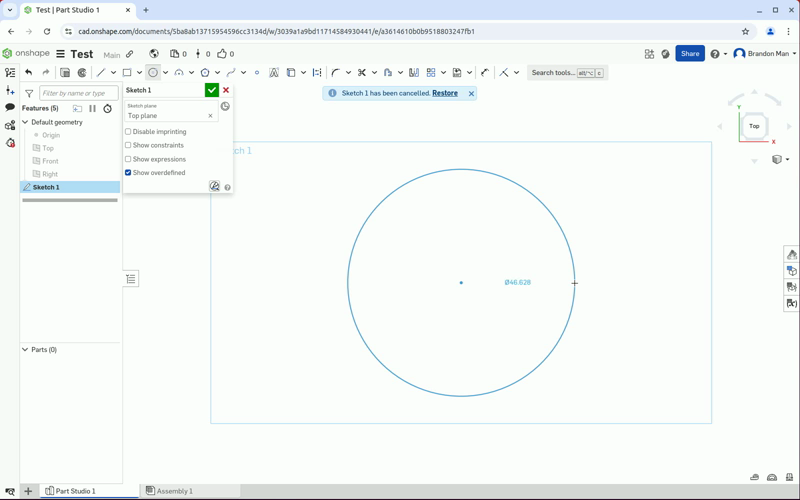
click(574, 282)
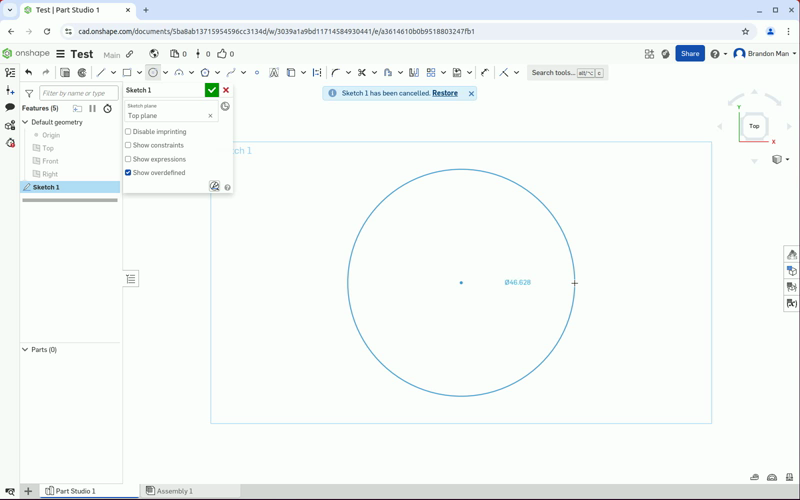
key(esc)
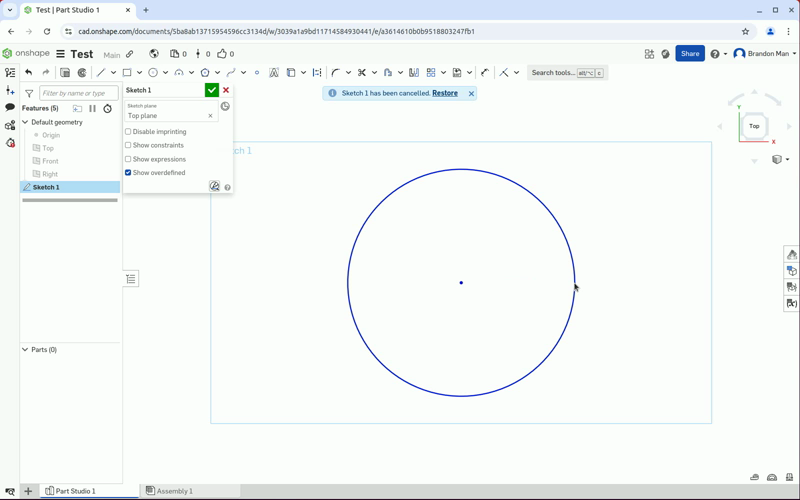
mouse_move(453, 211)
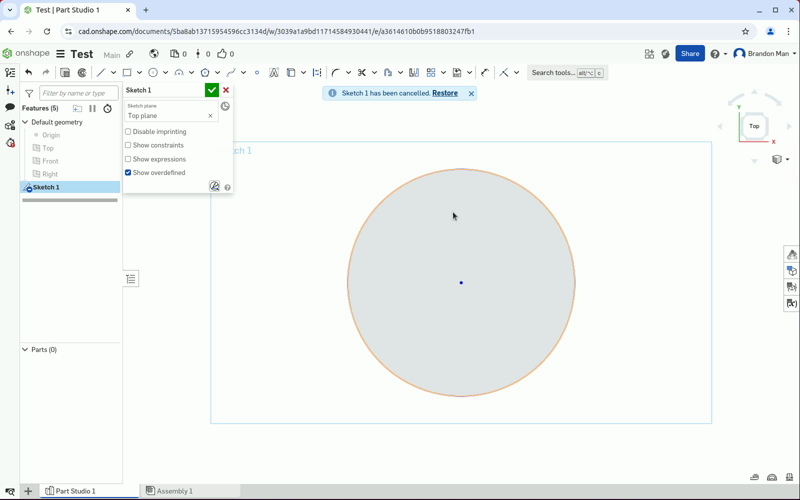
click(453, 211)
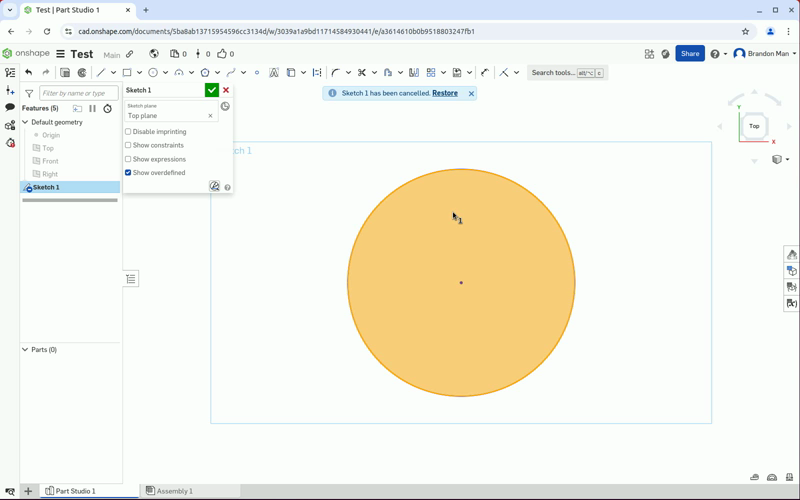
mouse_move(73, 352)
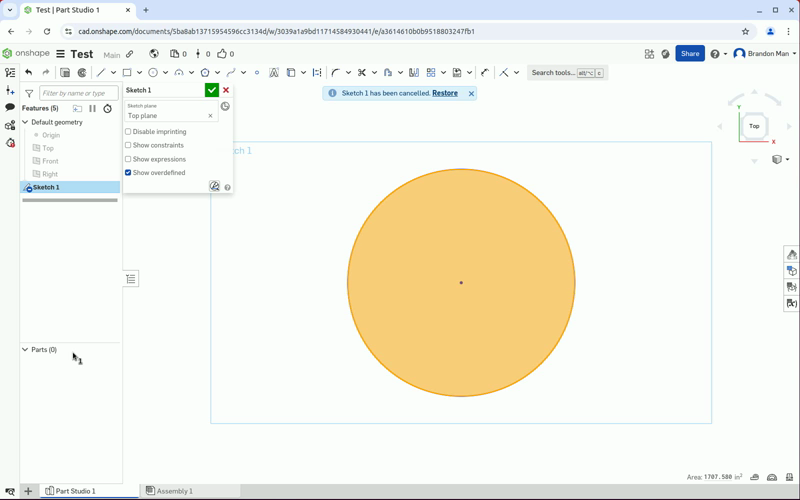
key(shift+y)
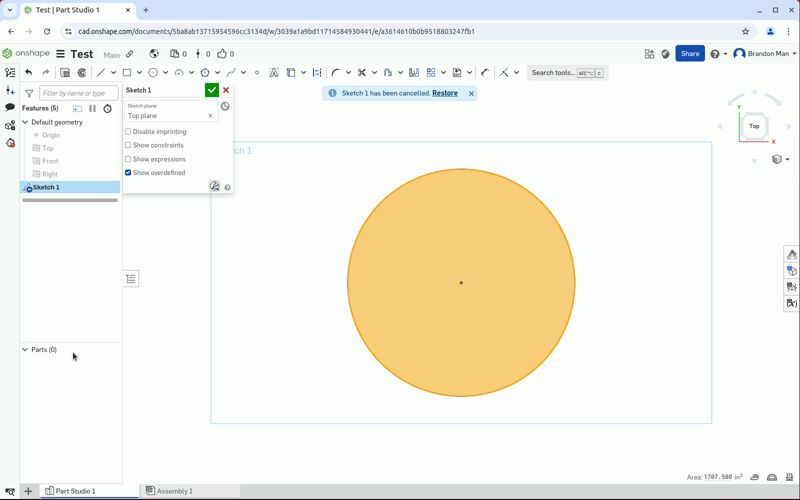
key(shift+e)
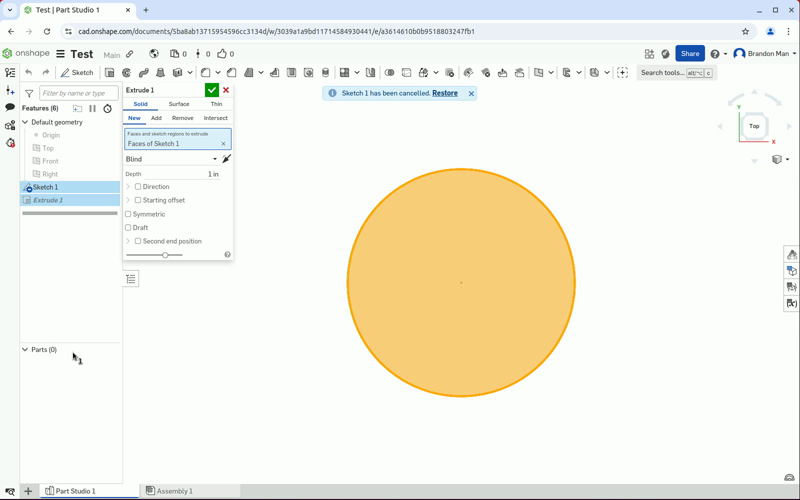
mouse_move(143, 106)
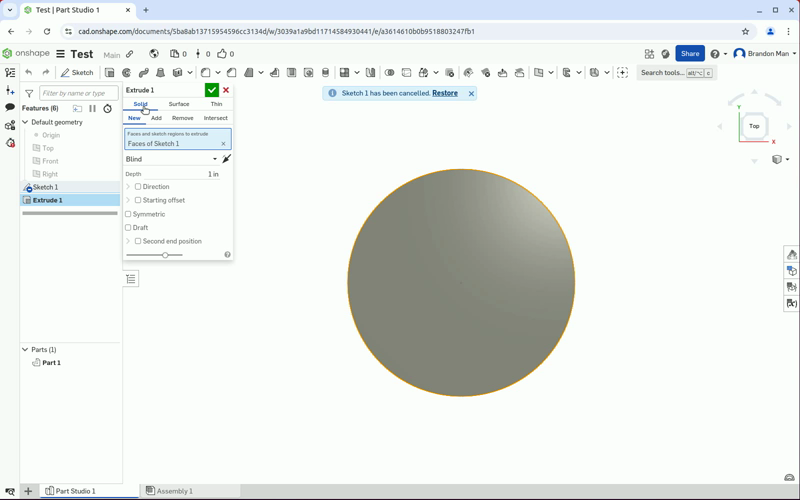
click(143, 106)
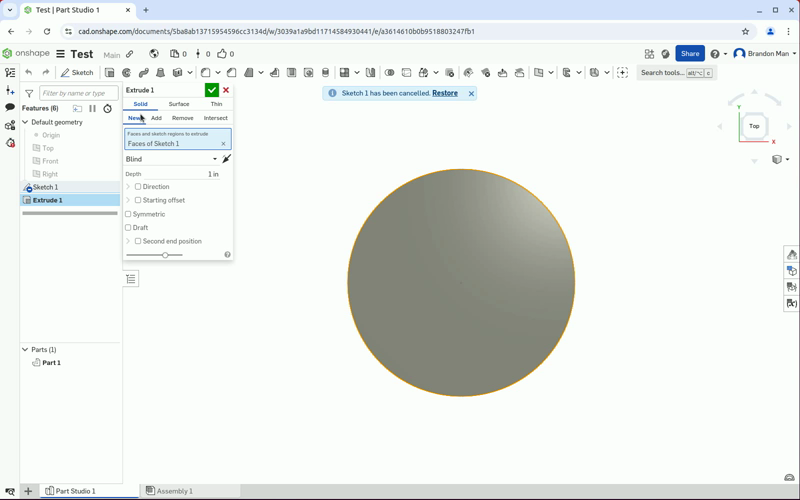
mouse_move(137, 120)
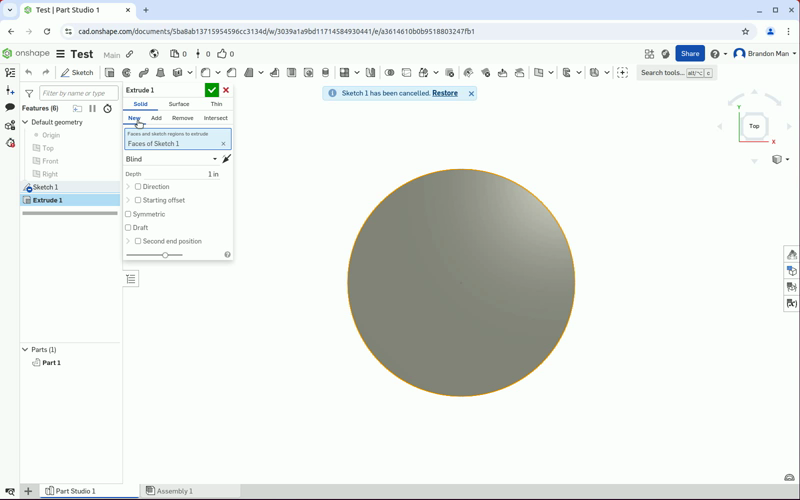
click(137, 120)
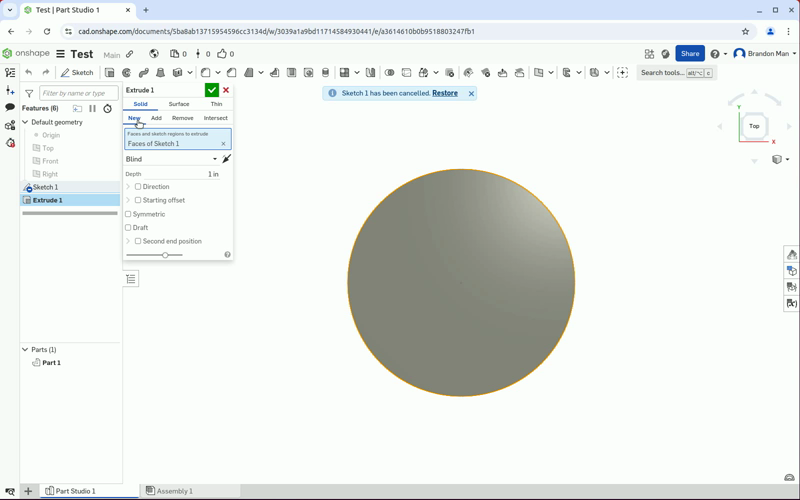
key(tab, 4)
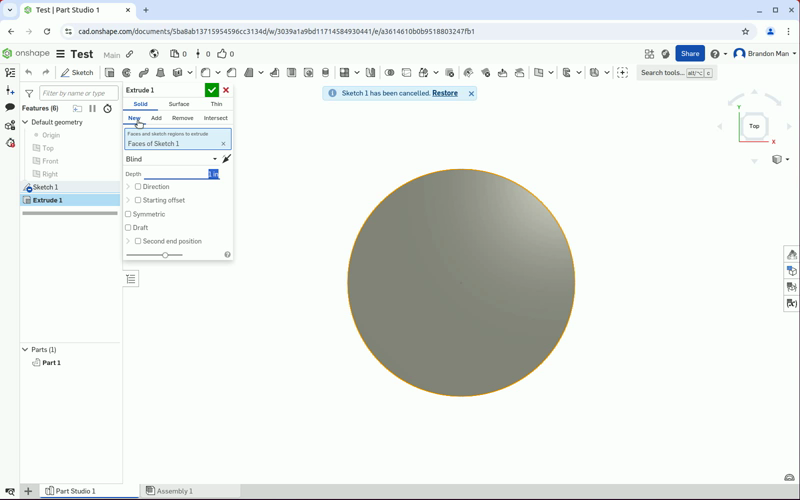
text(4.333)
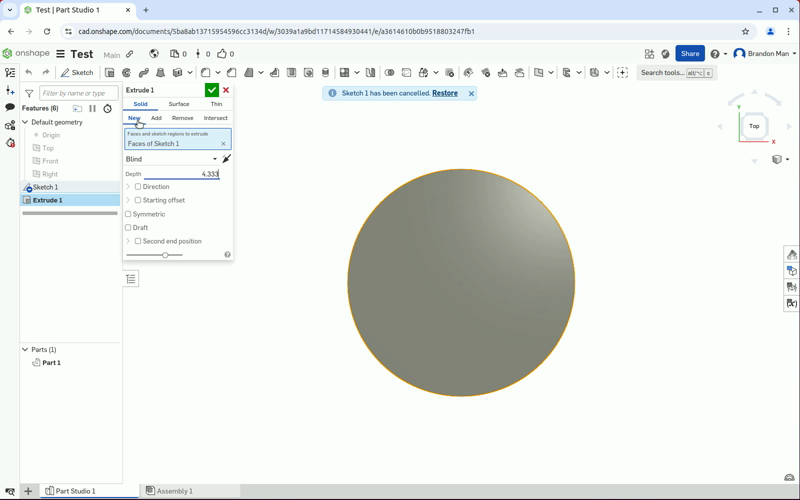
key(enter)
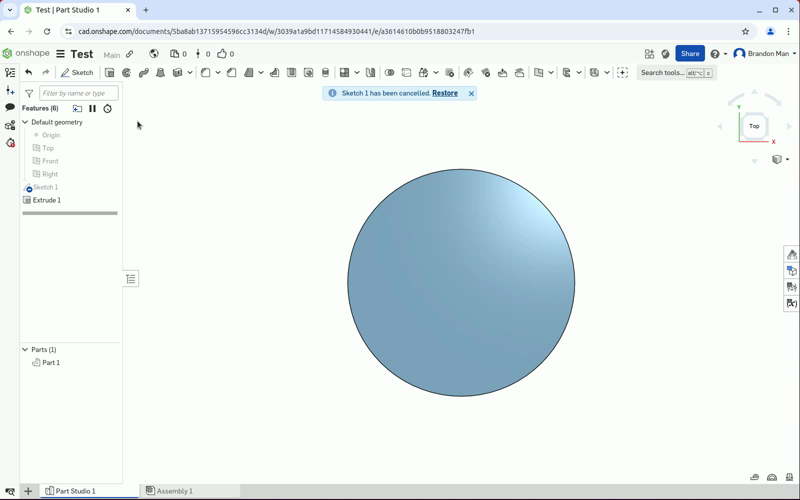
key(shift+h)
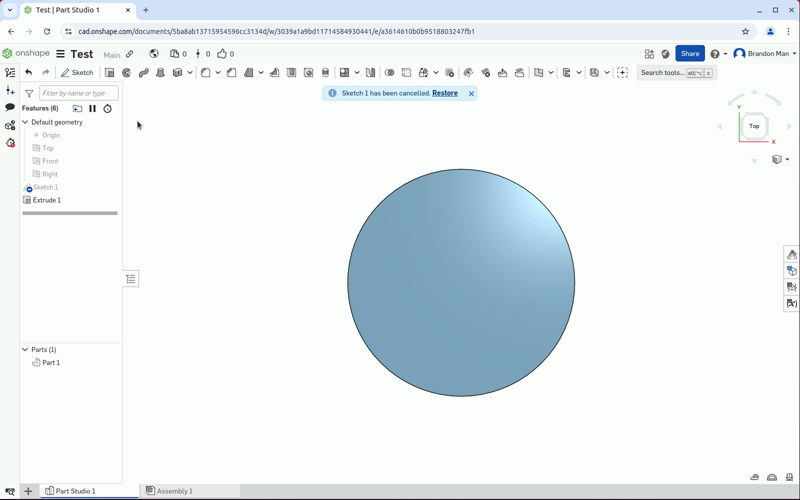
key(shift+h)
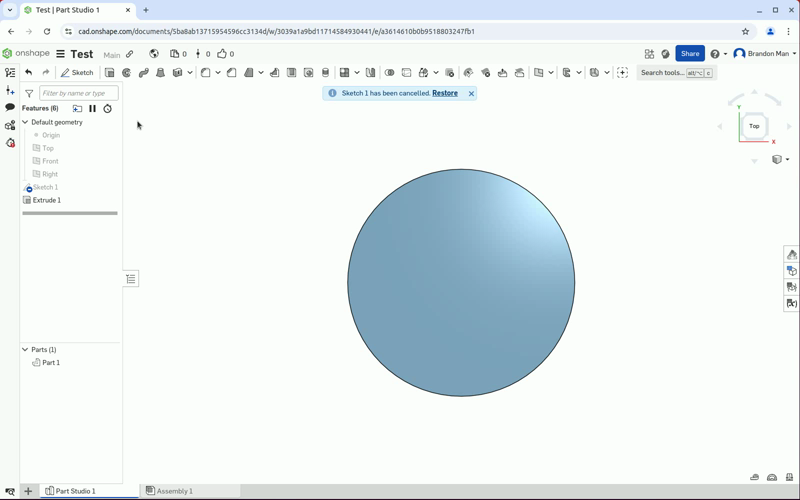
mouse_move(73, 189)
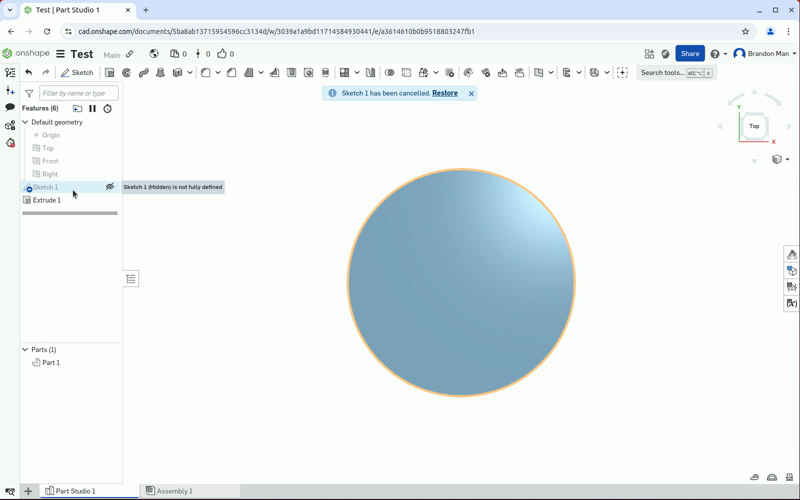
click(73, 189)
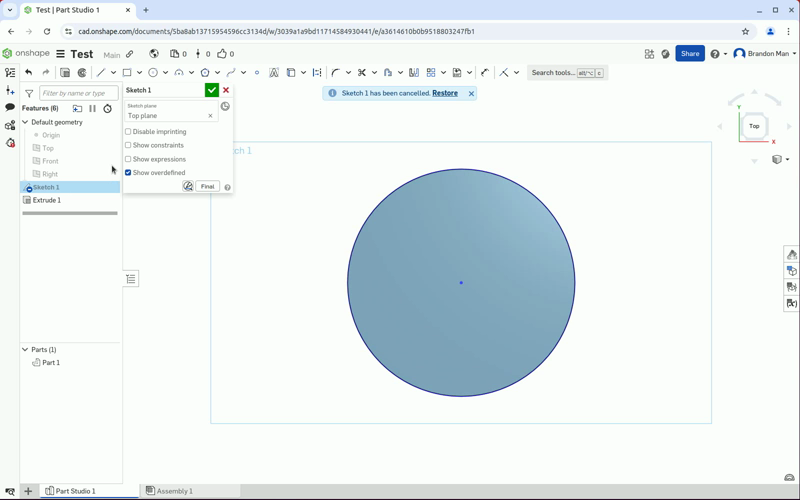
mouse_move(229, 92)
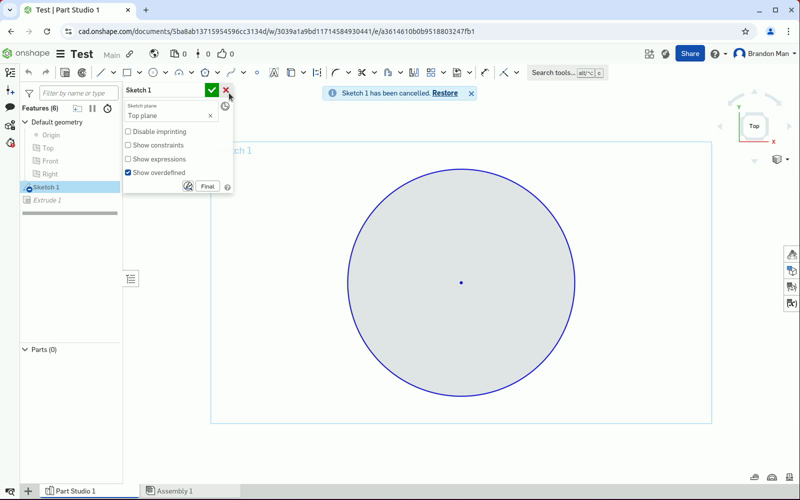
click(229, 92)
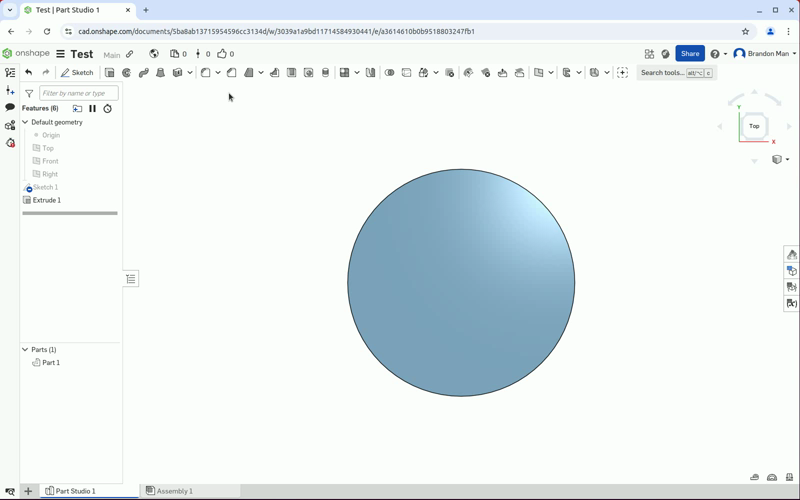
mouse_move(541, 75)
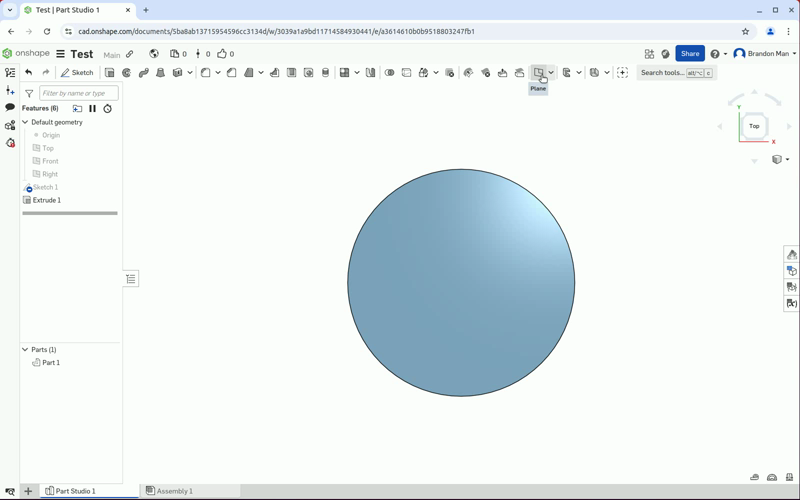
click(541, 75)
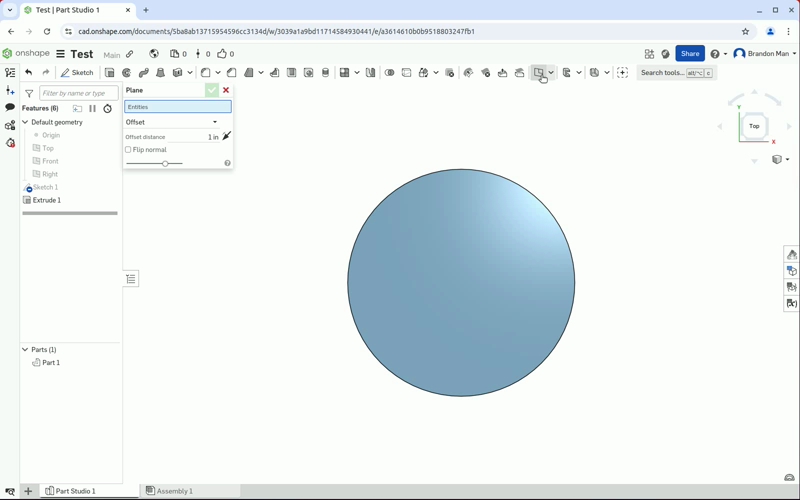
mouse_move(73, 150)
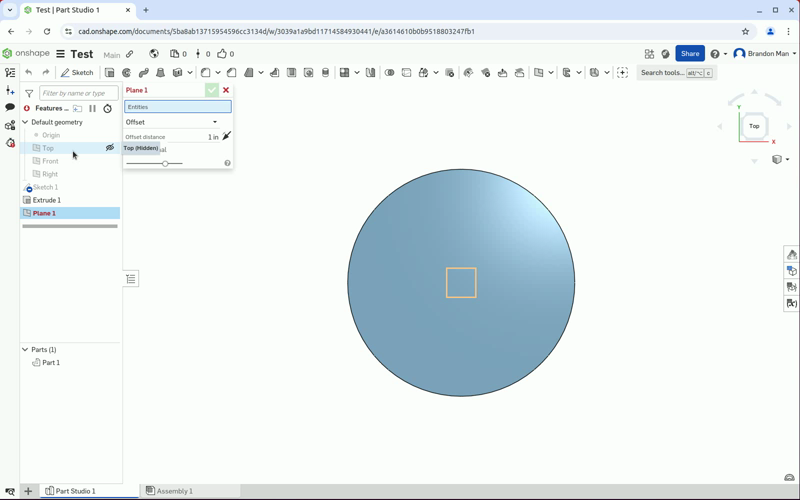
click(73, 150)
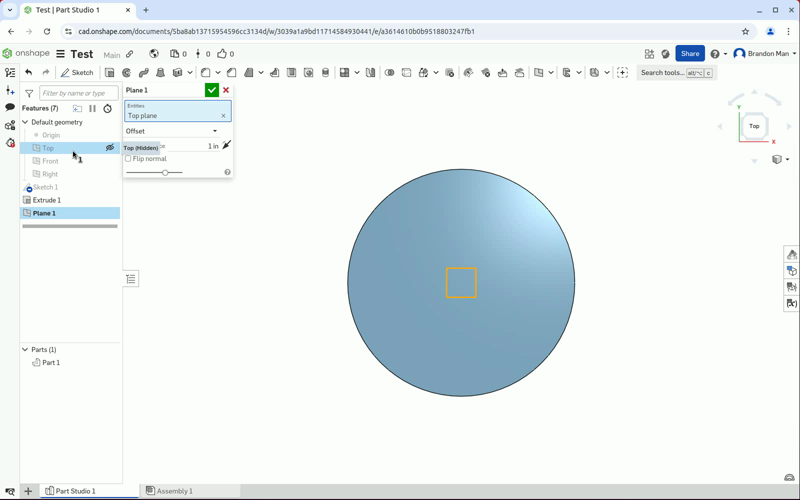
key(tab, 2)
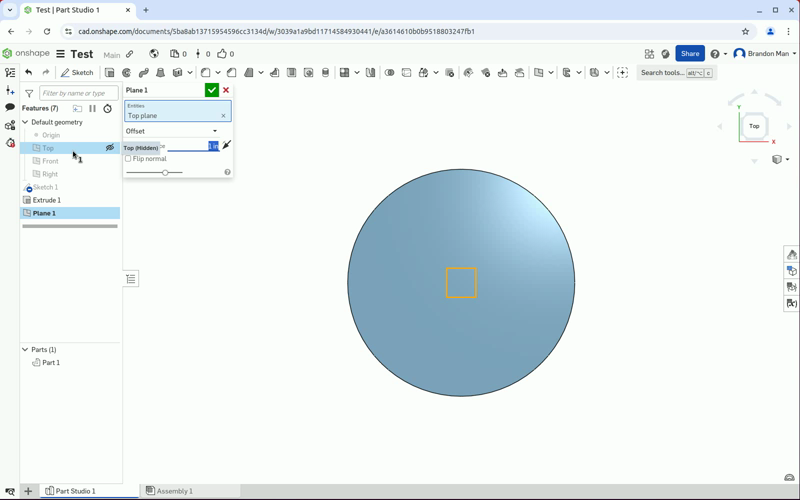
text(4.344)
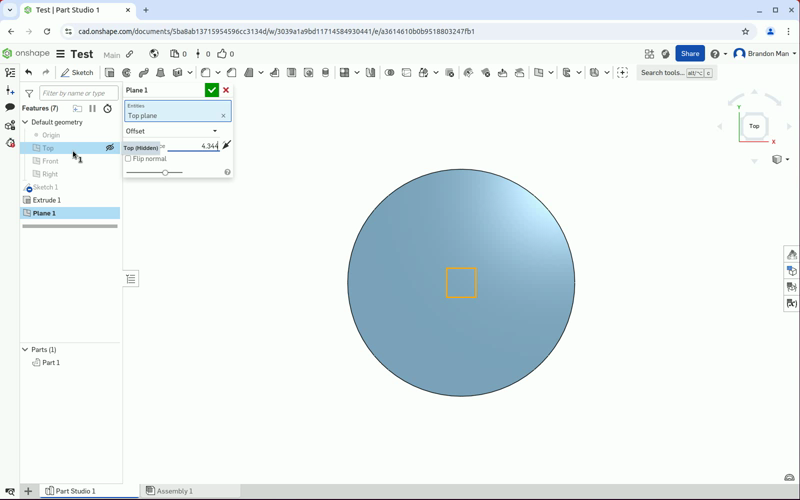
key(enter, 2)
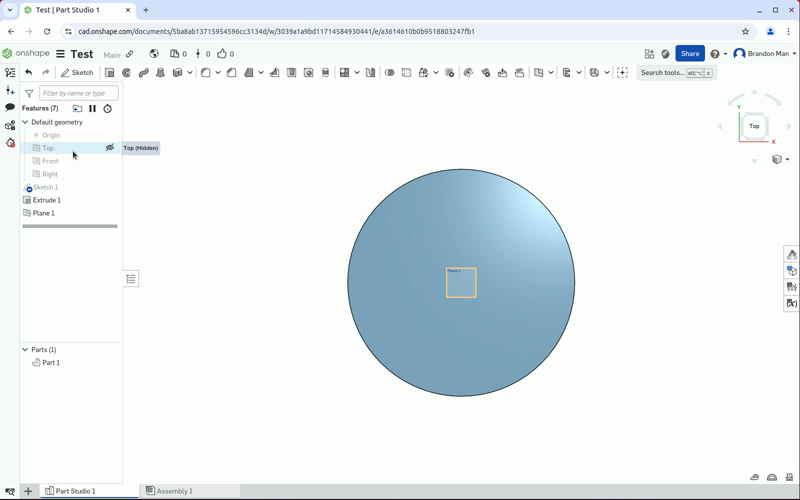
key(shift+s)
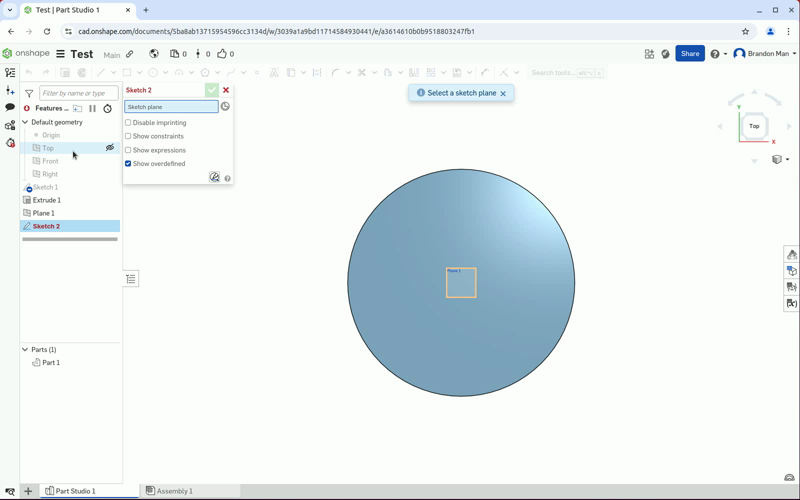
mouse_move(73, 215)
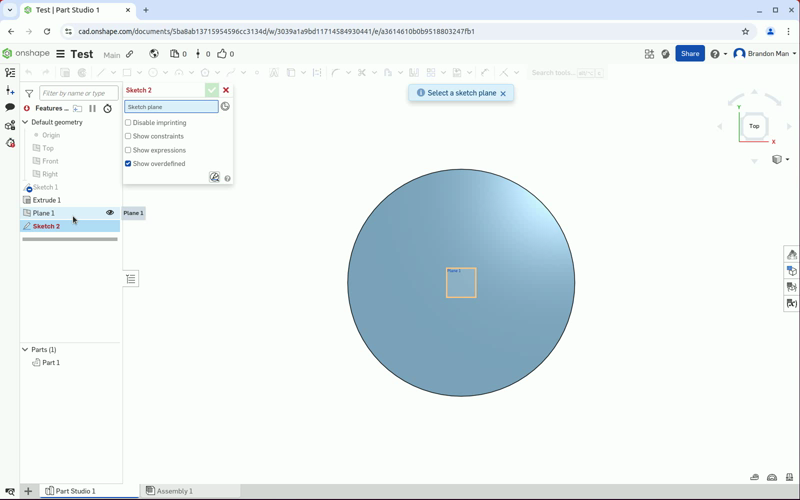
click(73, 215)
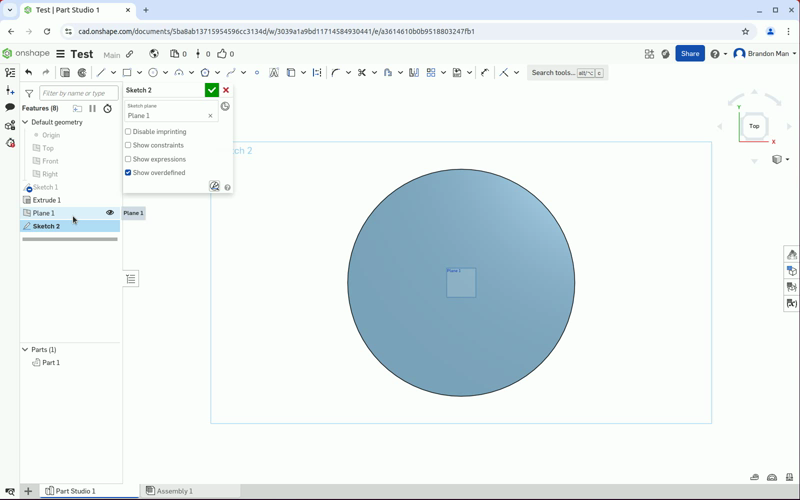
mouse_move(73, 352)
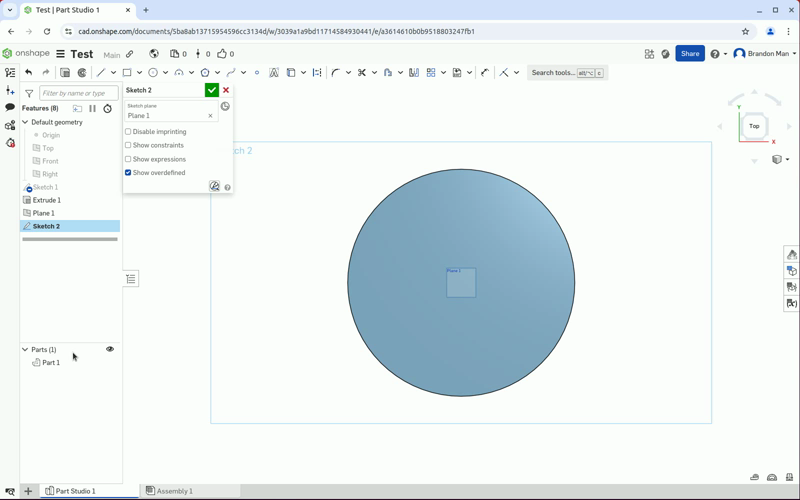
key(y)
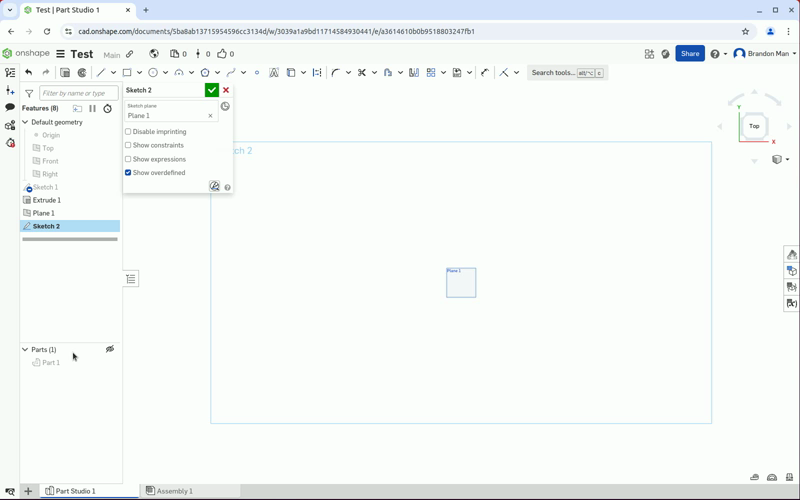
key(l)
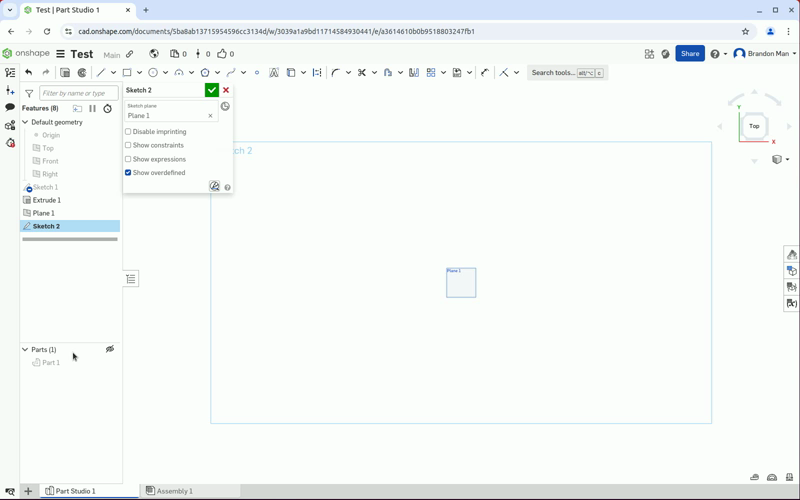
key_down(shift)
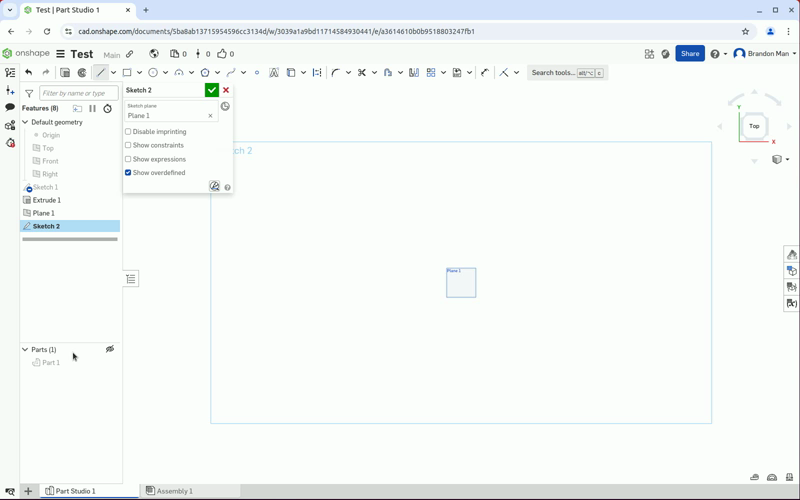
mouse_move(398, 301)
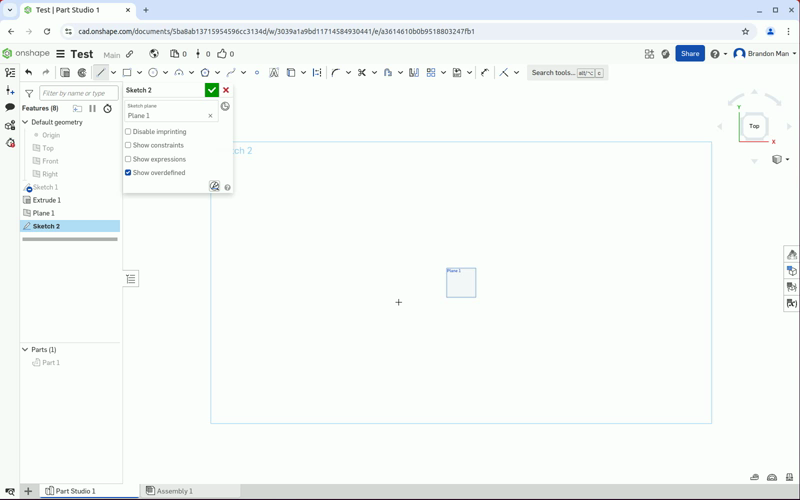
click(398, 301)
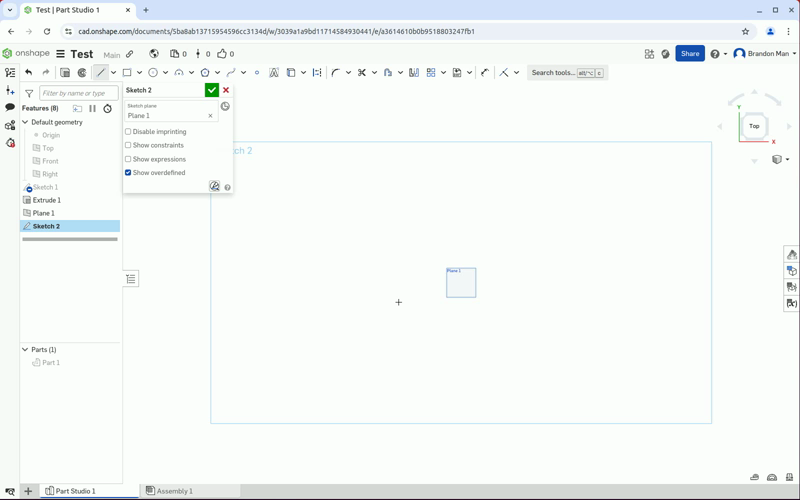
key_up(shift)
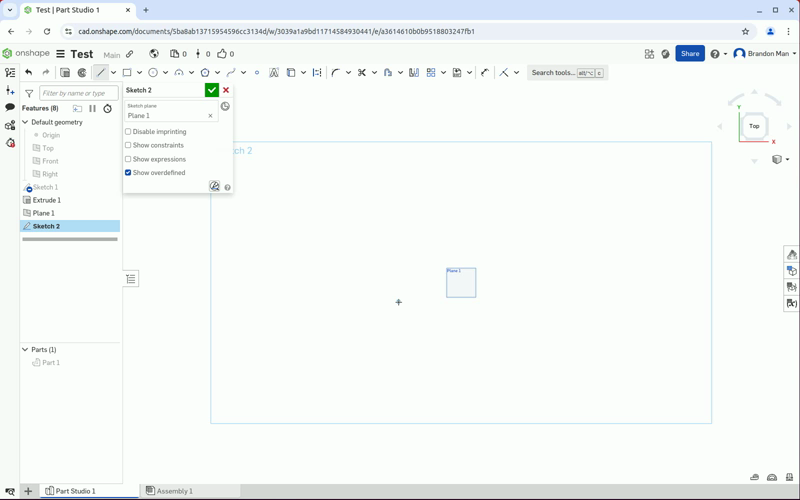
key_down(shift)
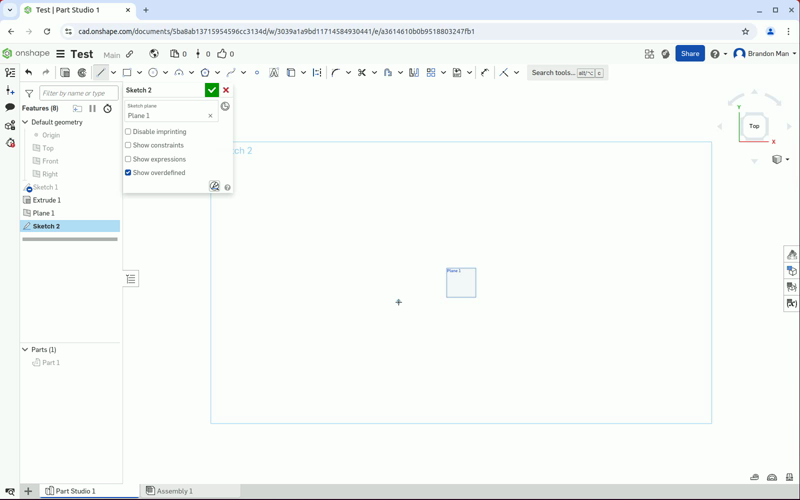
mouse_move(446, 345)
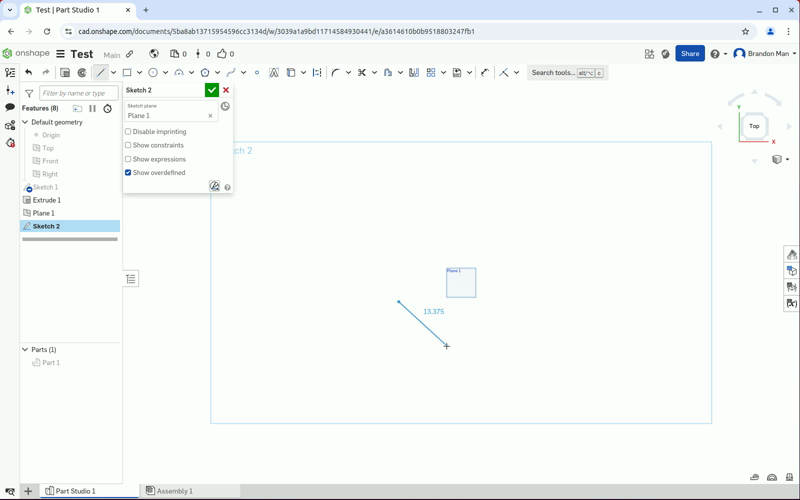
click(446, 345)
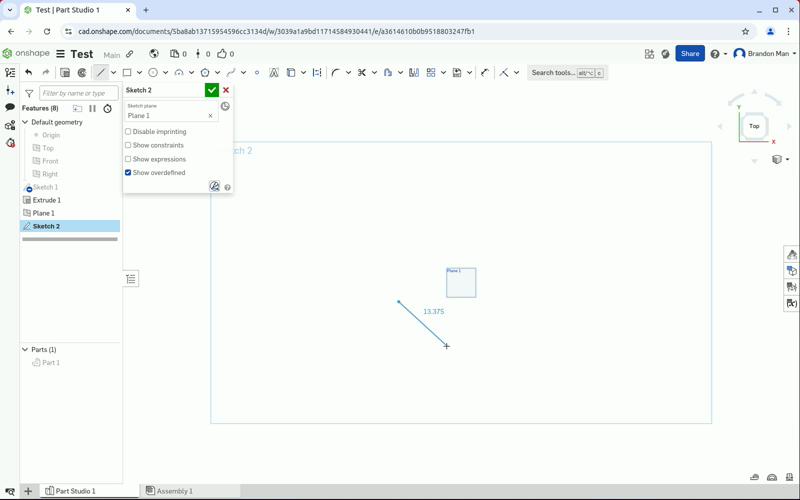
key_up(shift)
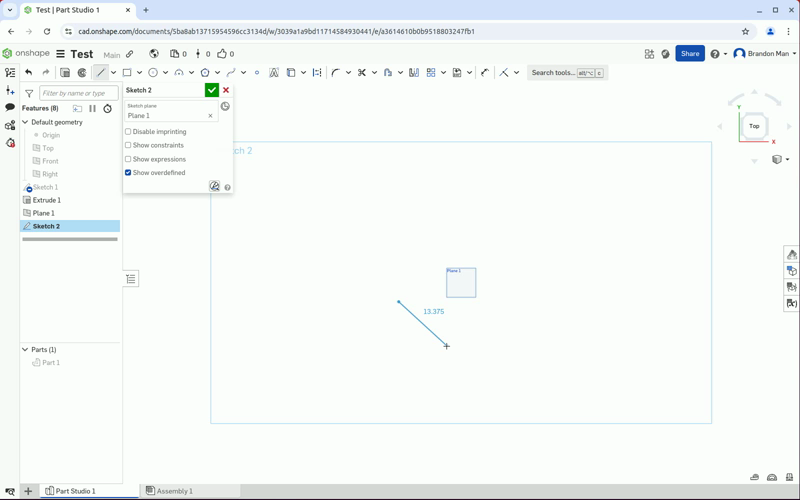
key_down(shift)
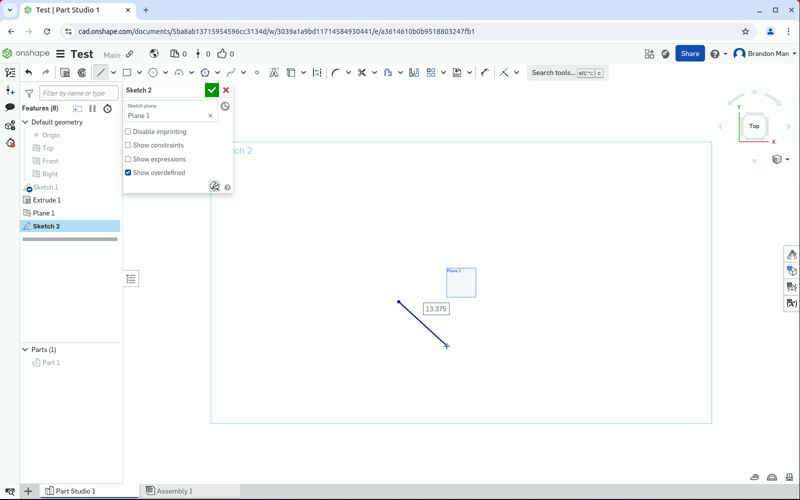
mouse_move(507, 326)
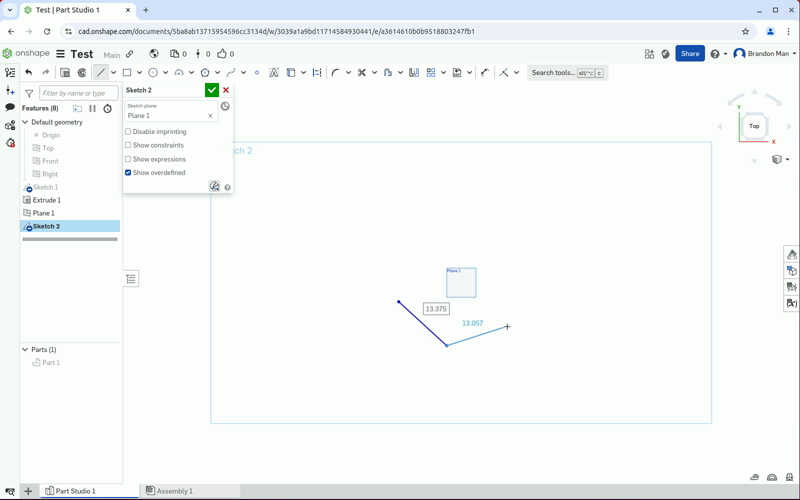
click(507, 326)
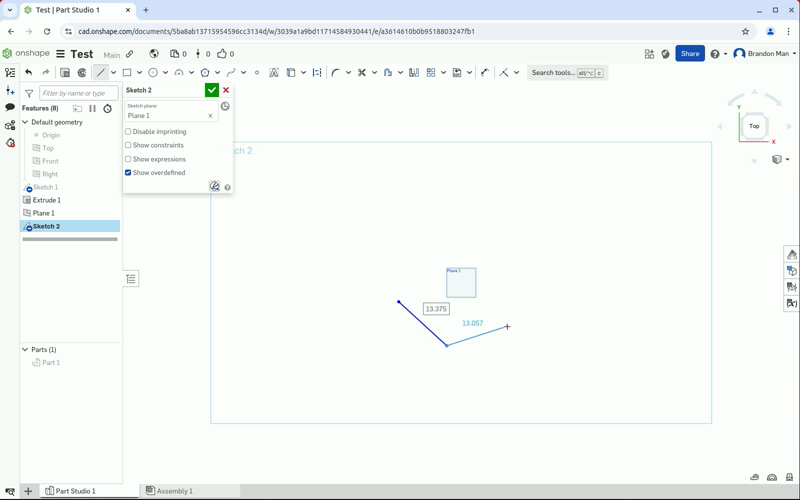
key_up(shift)
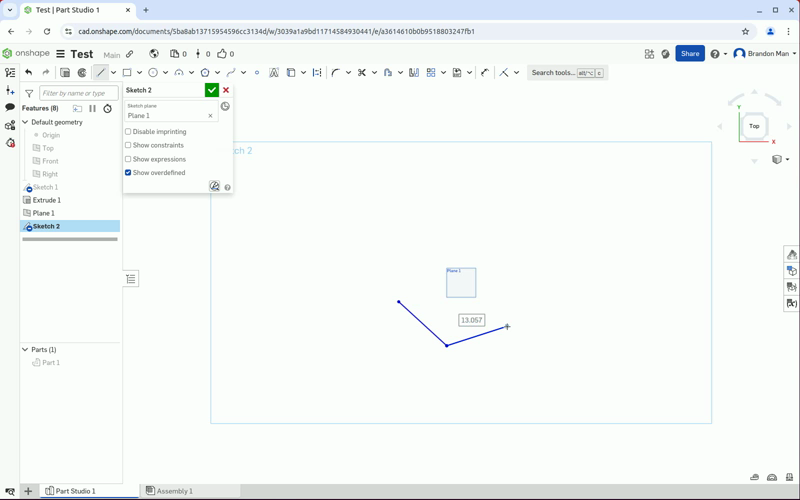
key_down(shift)
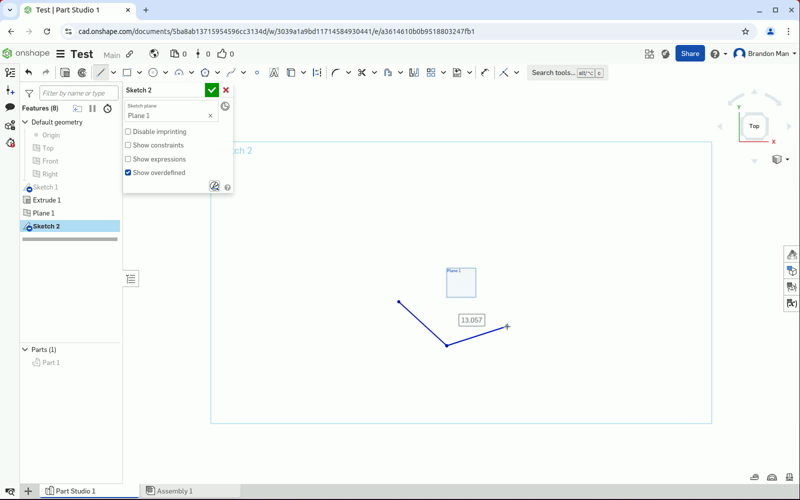
mouse_move(521, 262)
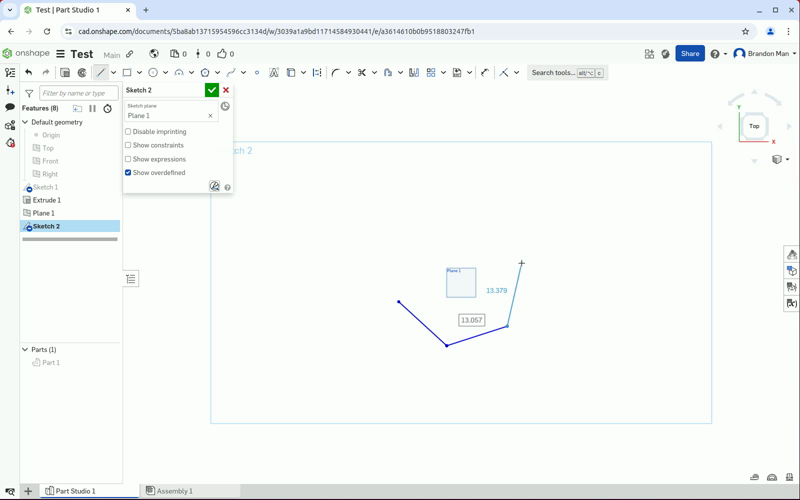
click(521, 262)
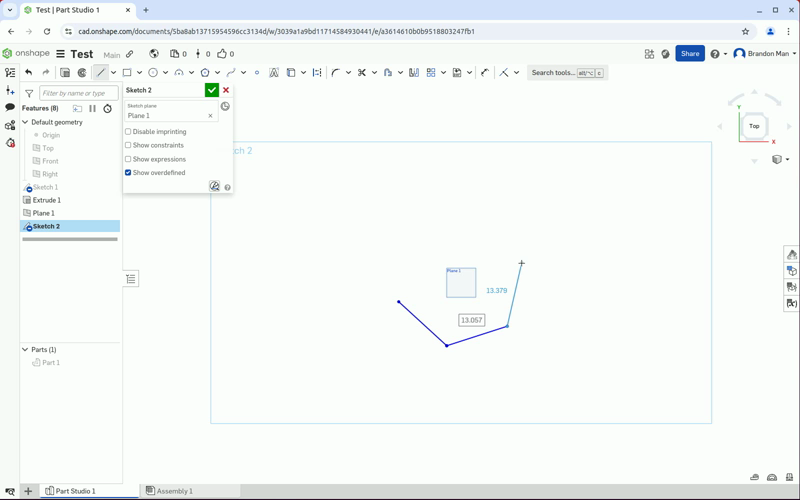
key_up(shift)
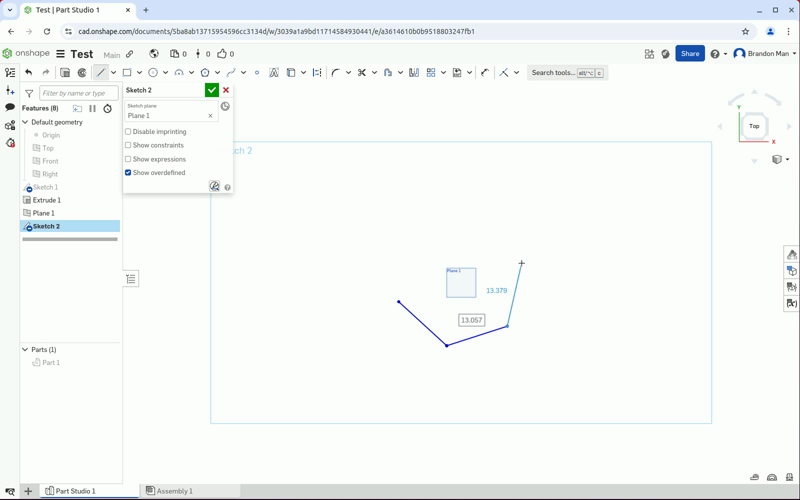
key_down(shift)
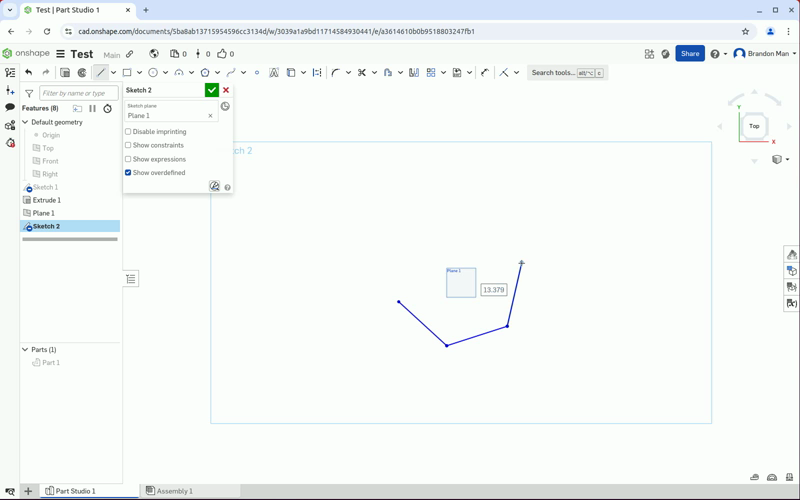
mouse_move(473, 220)
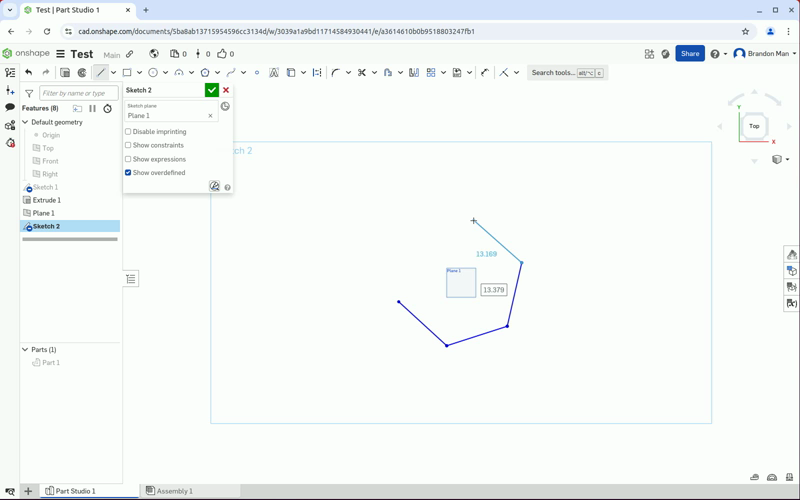
click(473, 220)
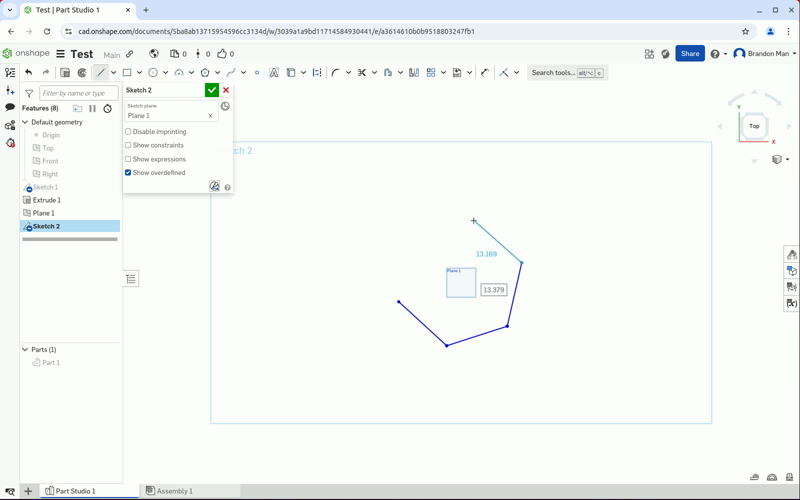
key_up(shift)
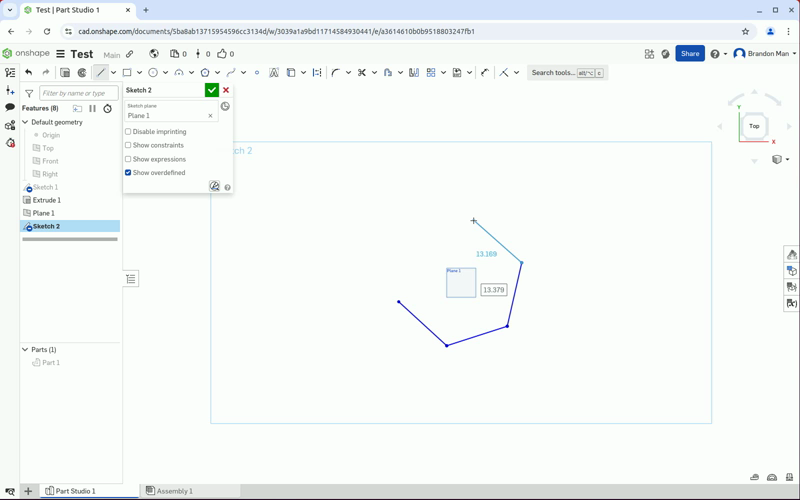
key_down(shift)
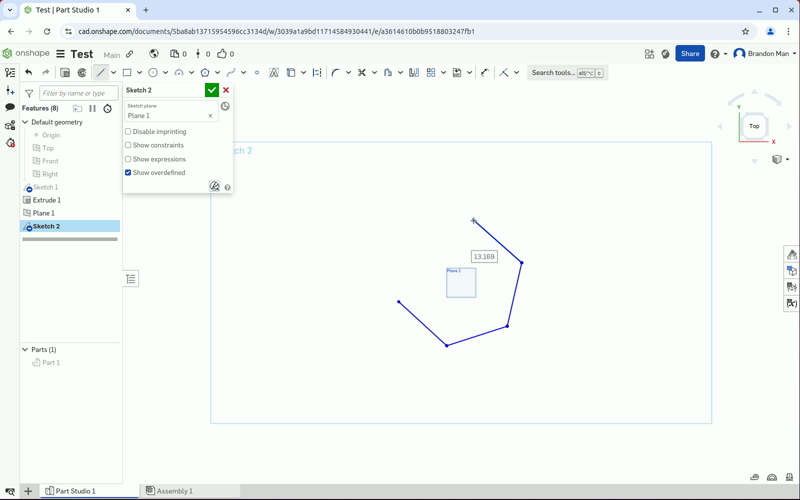
mouse_move(412, 238)
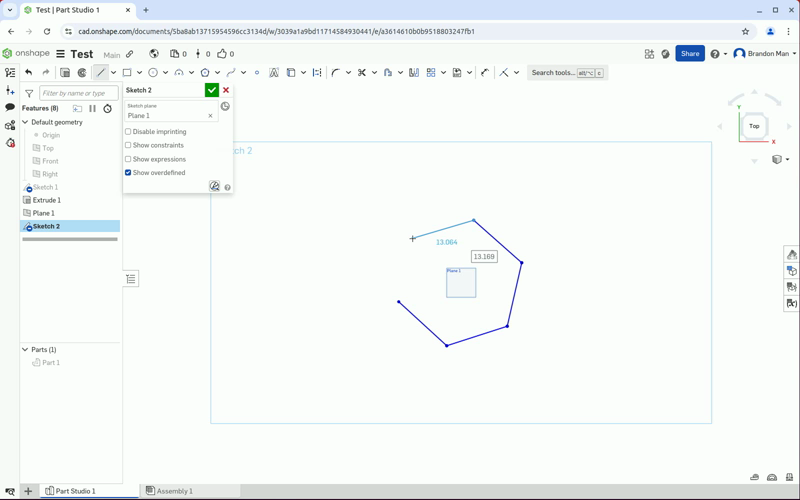
click(412, 238)
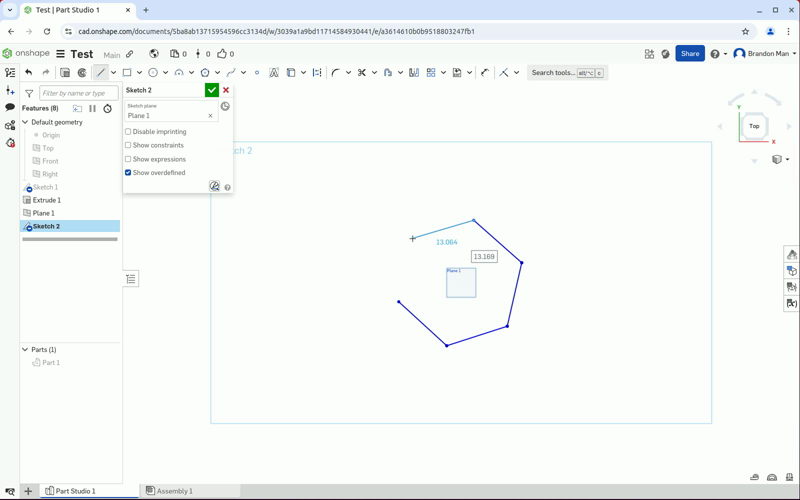
key_up(shift)
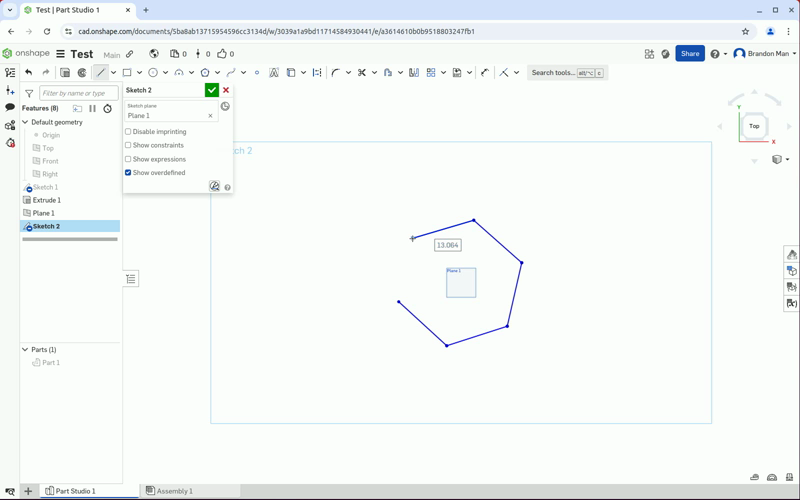
key_down(shift)
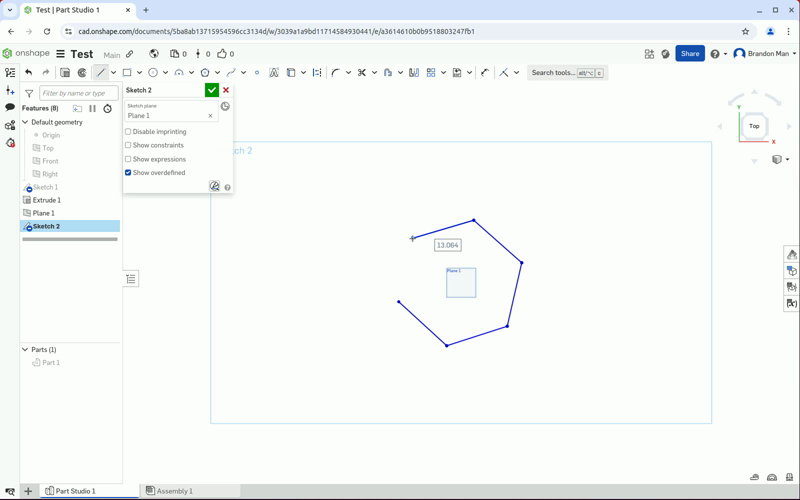
mouse_move(398, 301)
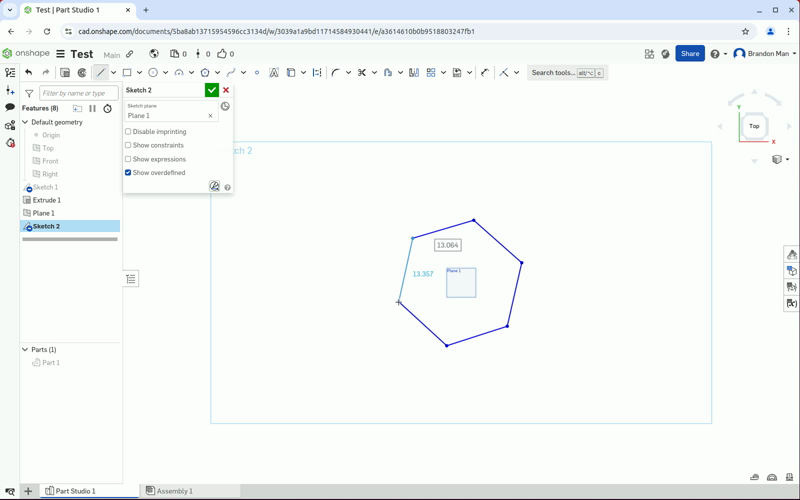
key_up(shift)
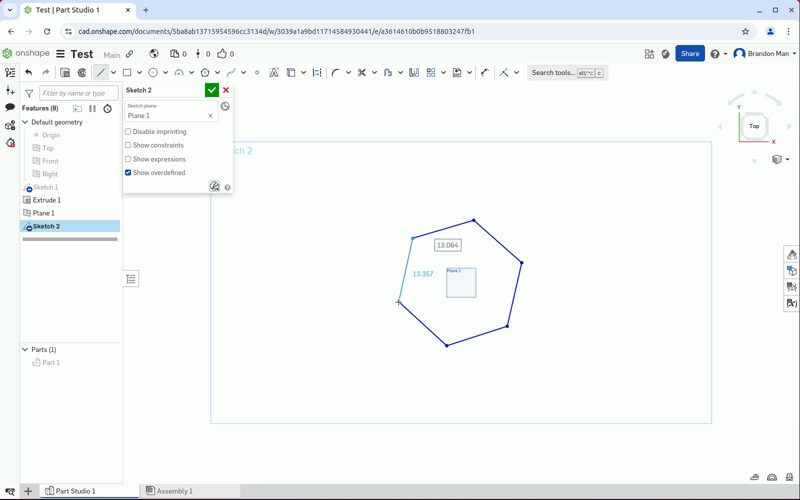
click(398, 301)
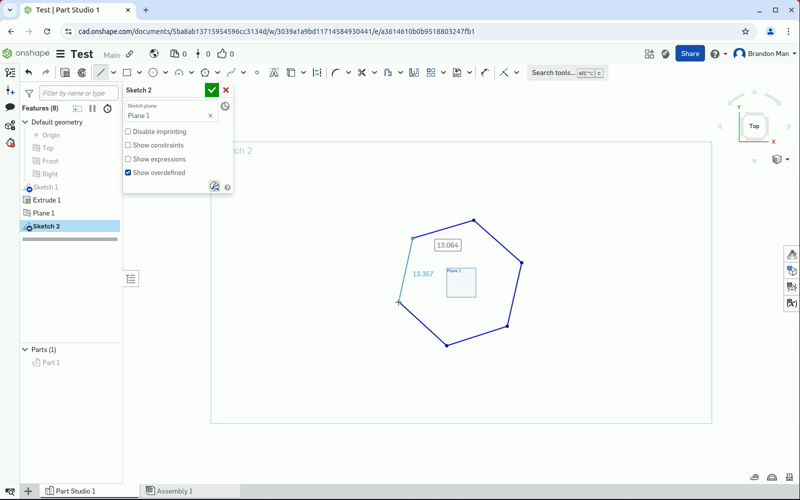
key(esc)
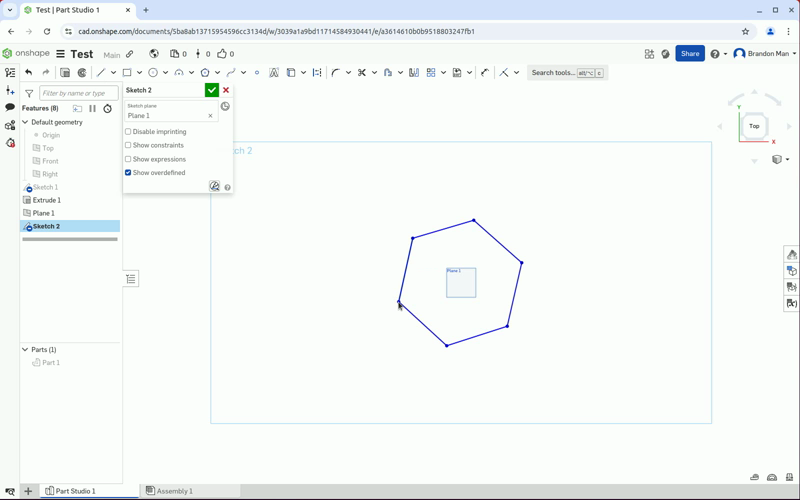
mouse_move(493, 301)
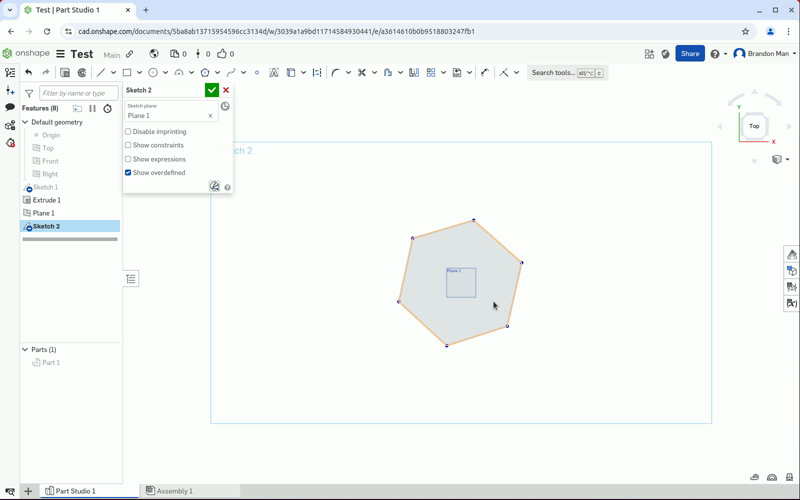
click(493, 301)
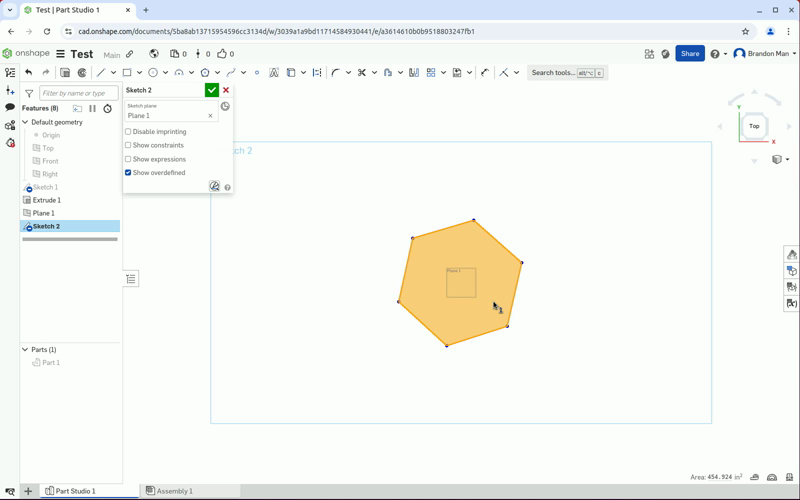
mouse_move(73, 352)
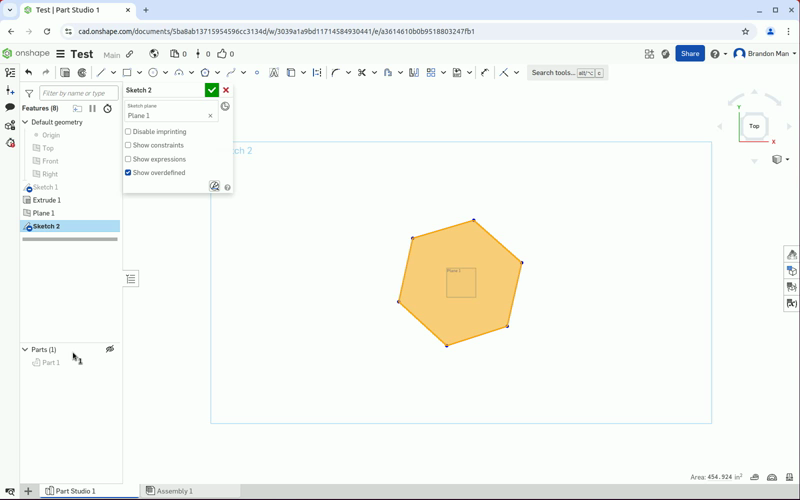
key(shift+y)
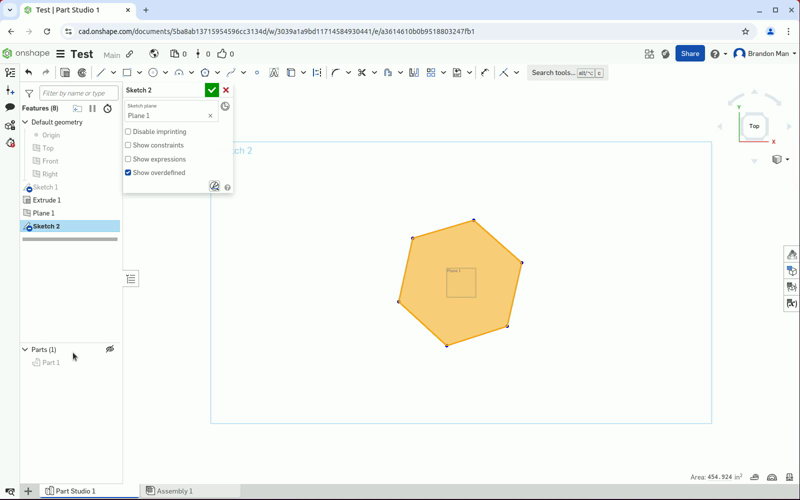
key(shift+e)
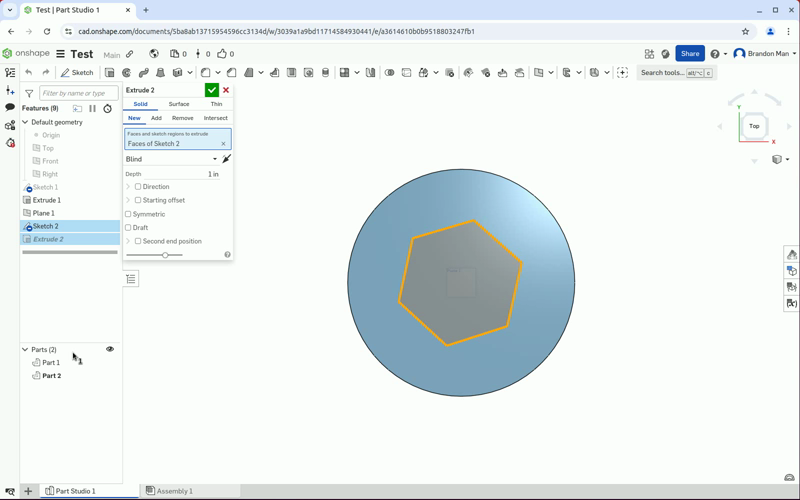
mouse_move(143, 106)
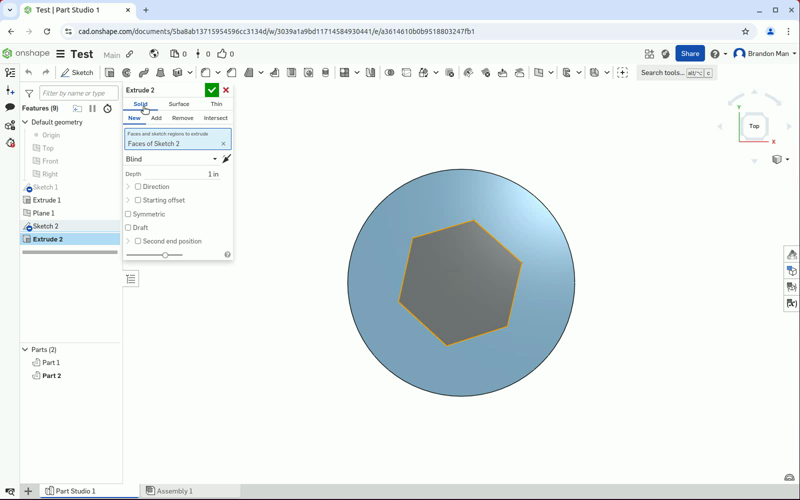
click(143, 106)
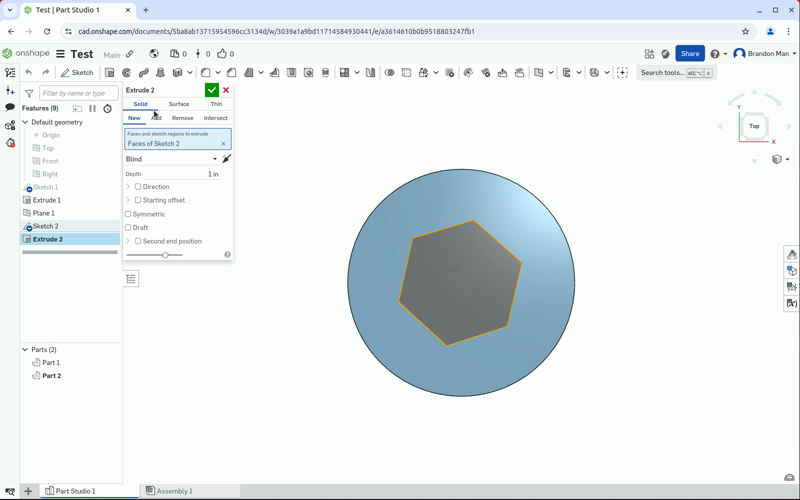
mouse_move(186, 120)
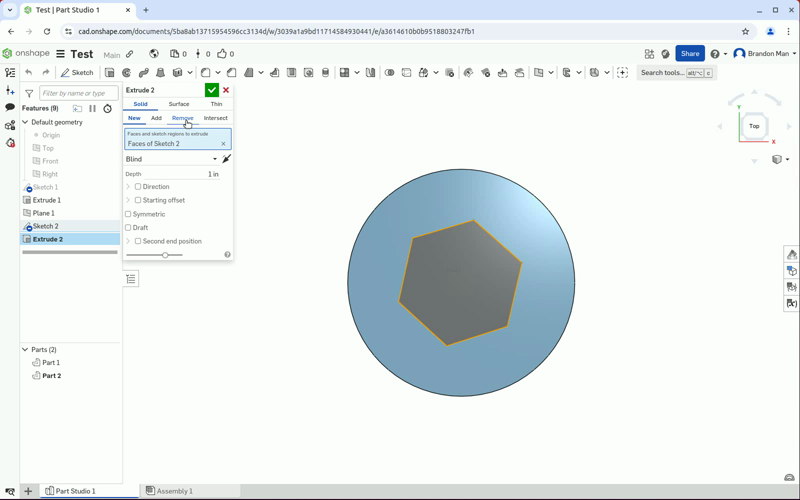
click(186, 120)
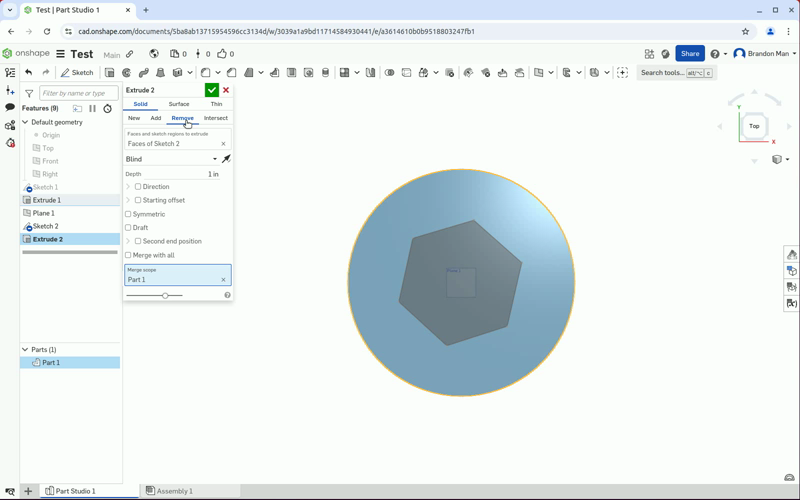
key(tab, 4)
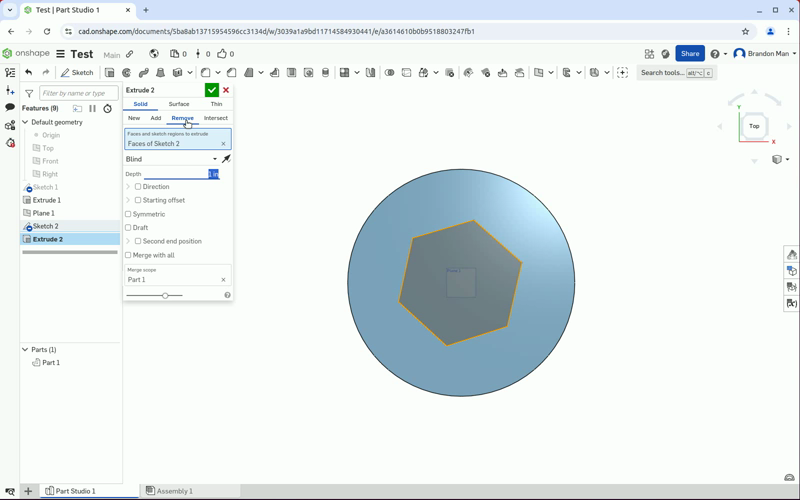
text(4.333)
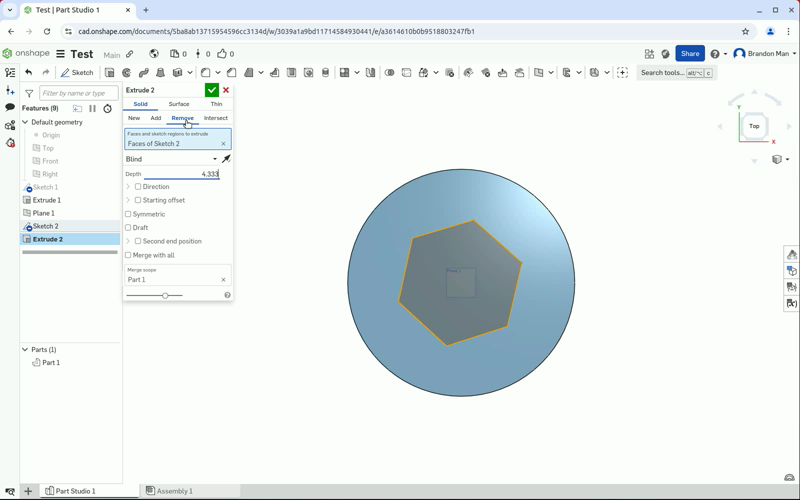
key(tab, 6)
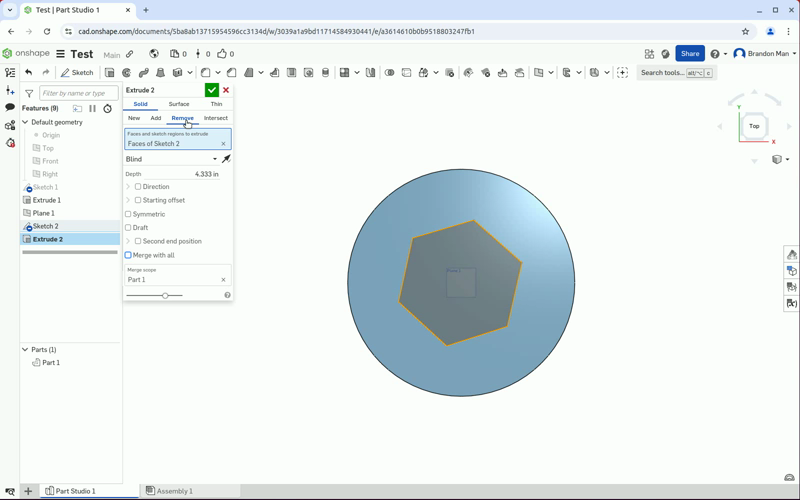
key(space)
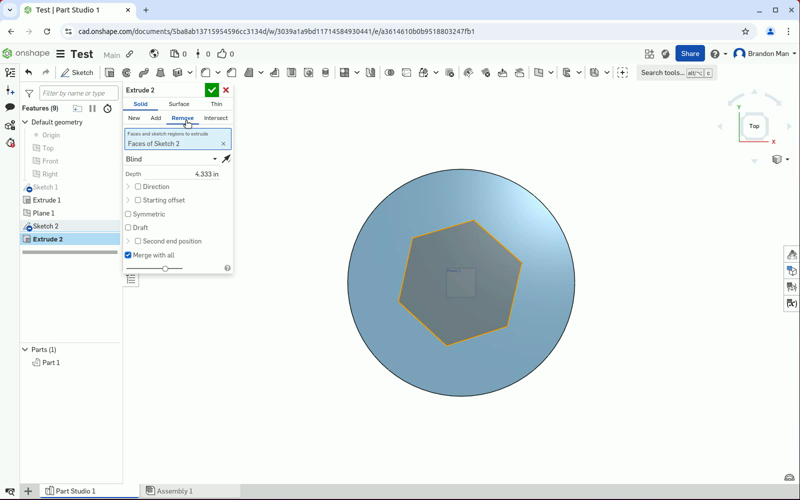
key(enter)
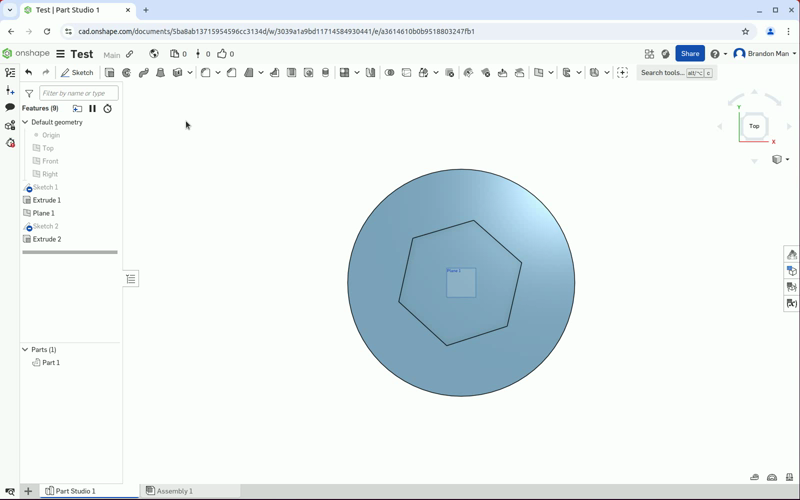
key(shift+h)
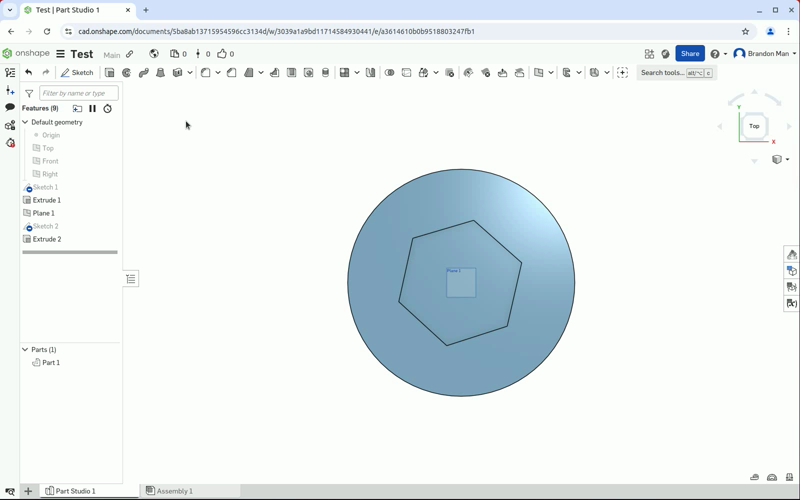
key(shift+h)
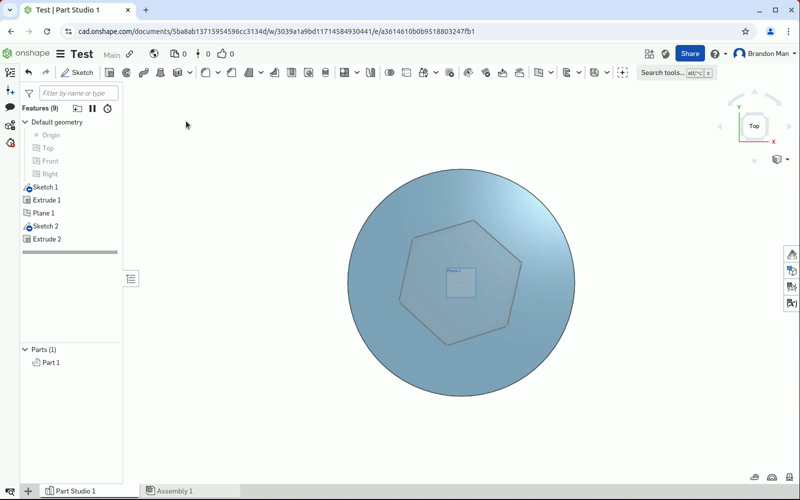
key(shift+7)
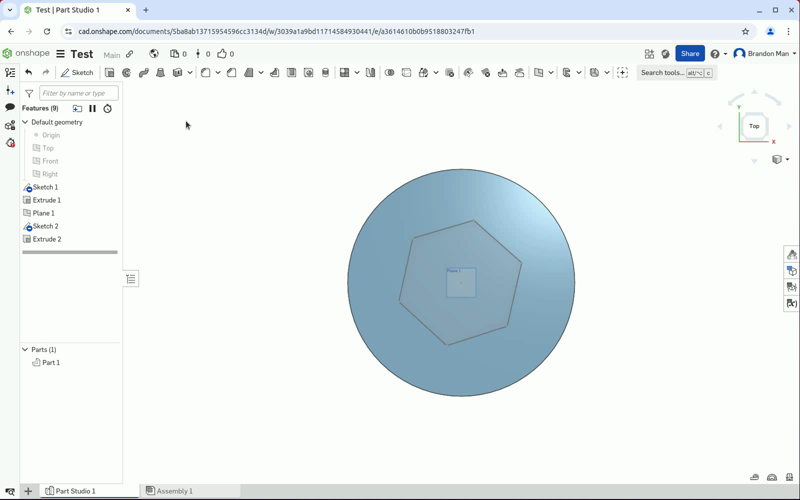
key(up, 3)
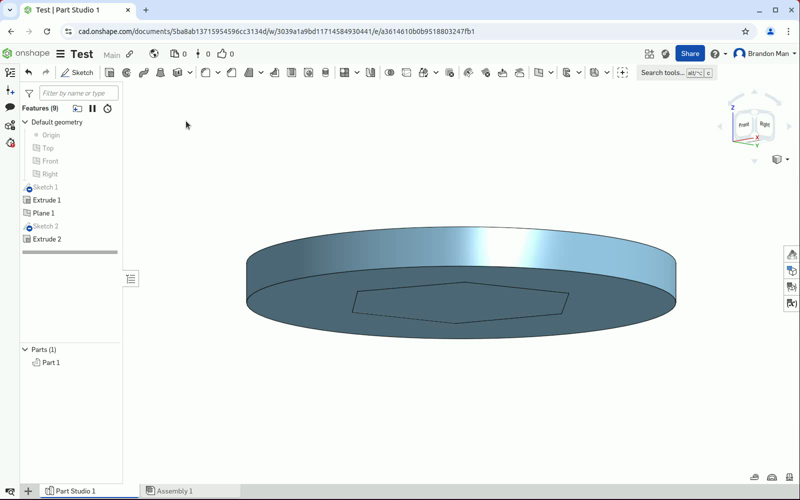
key(left, 3)
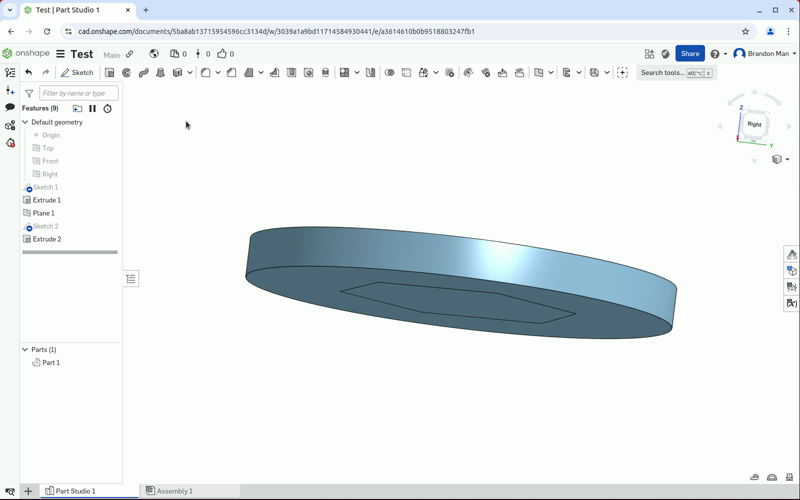
key(right, 3)
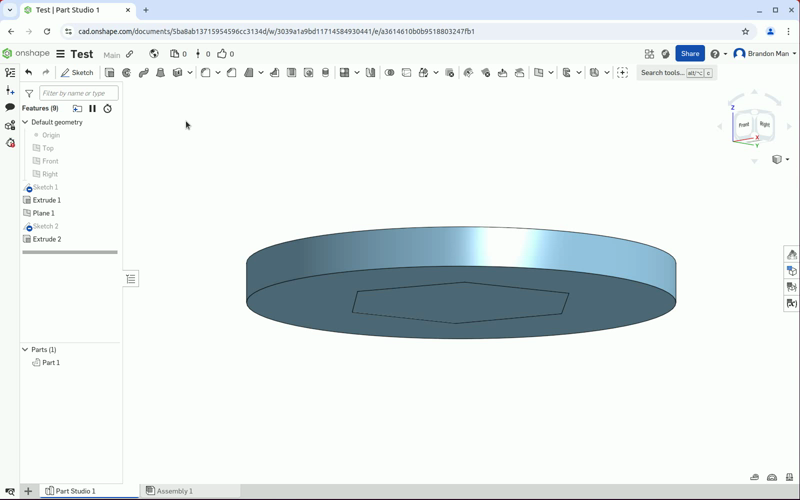
key(down, 3)
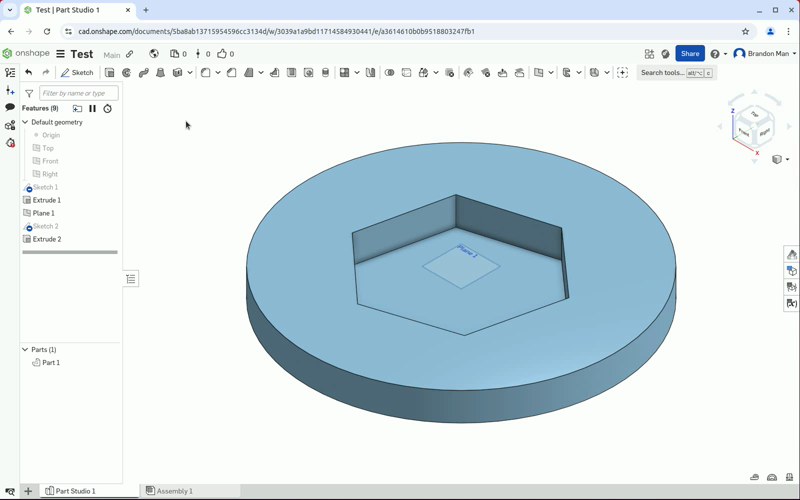
mouse_move(73, 189)
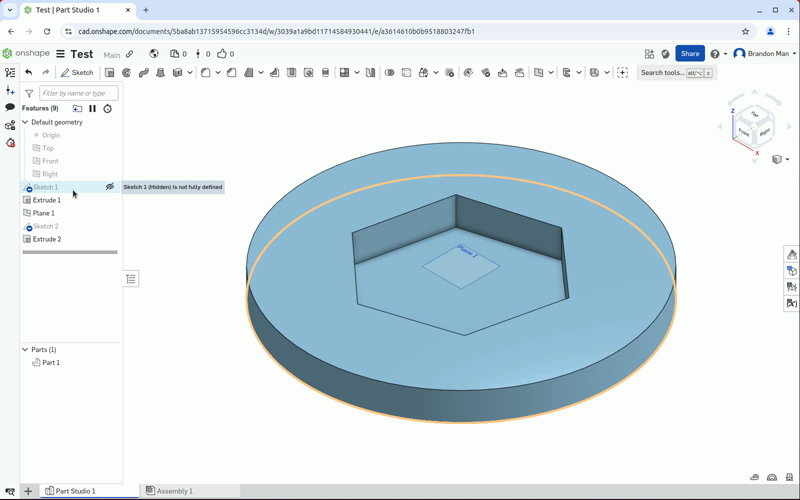
click(73, 189)